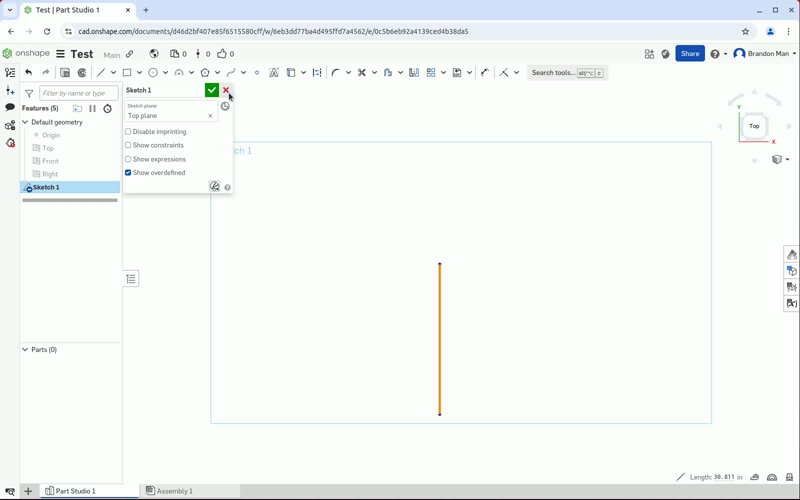
key(shift+h)
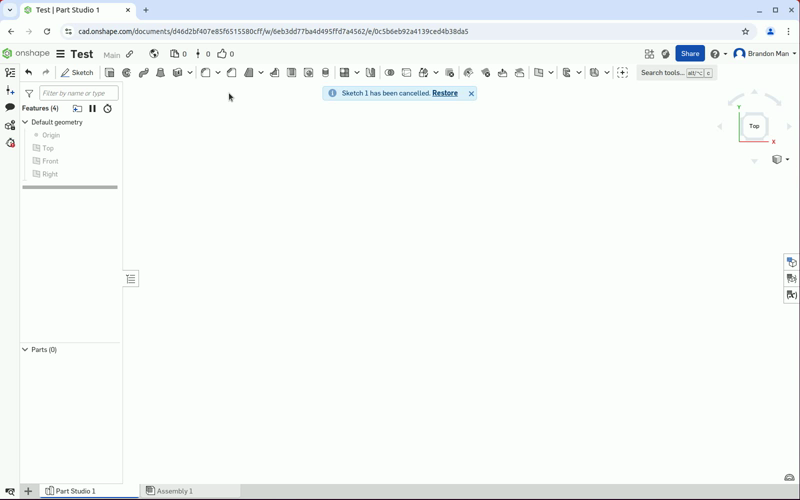
mouse_move(73, 352)
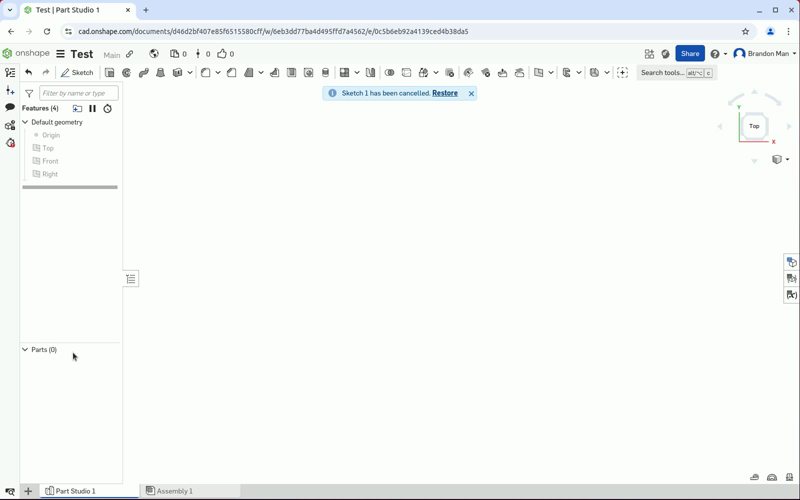
key(y)
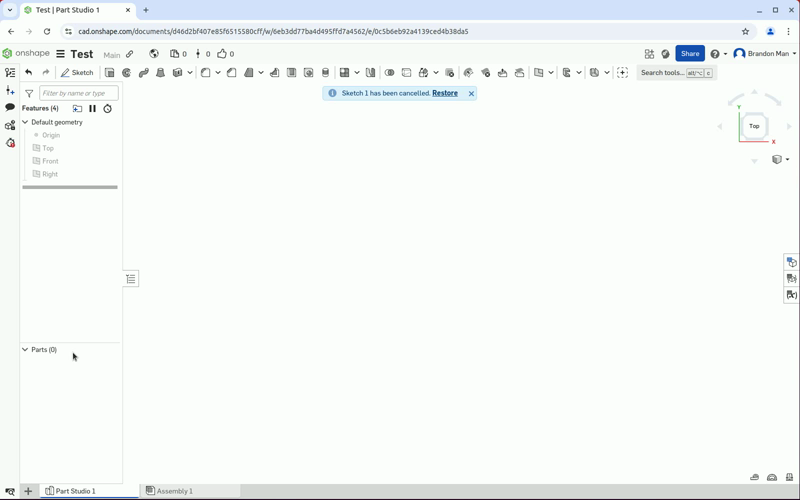
key(shift+p)
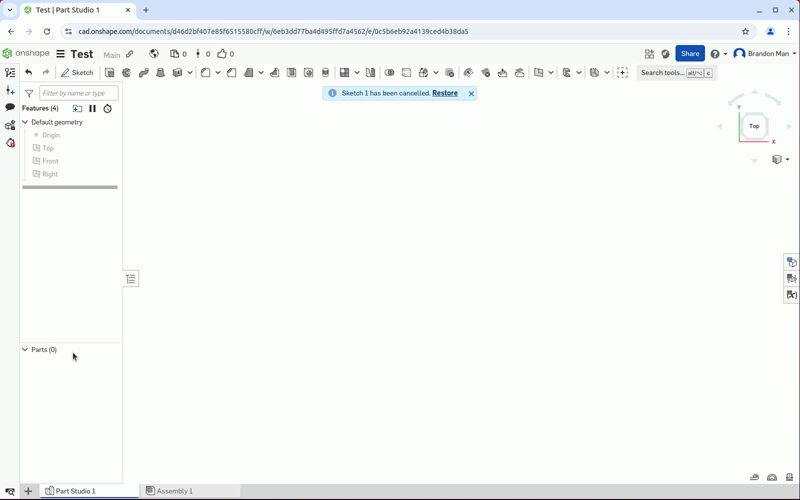
key(space)
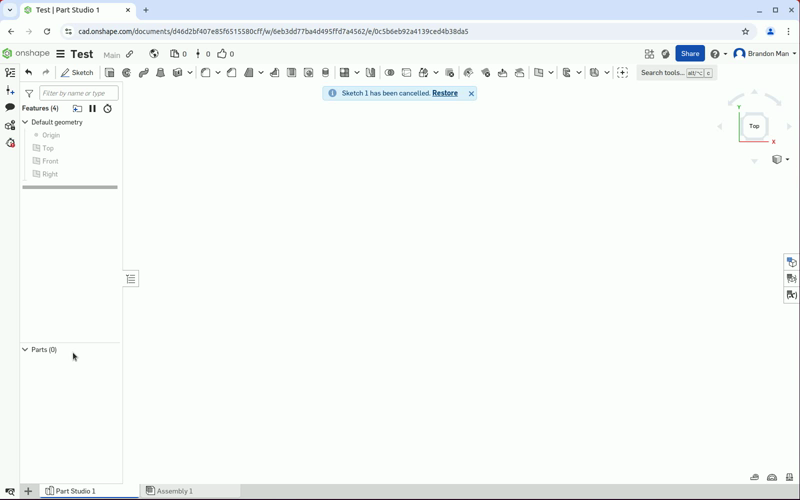
key_down(shift)
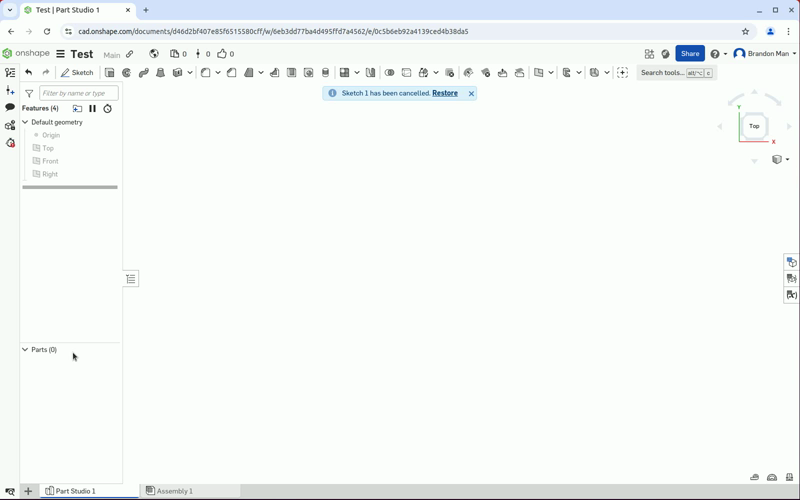
key(up)
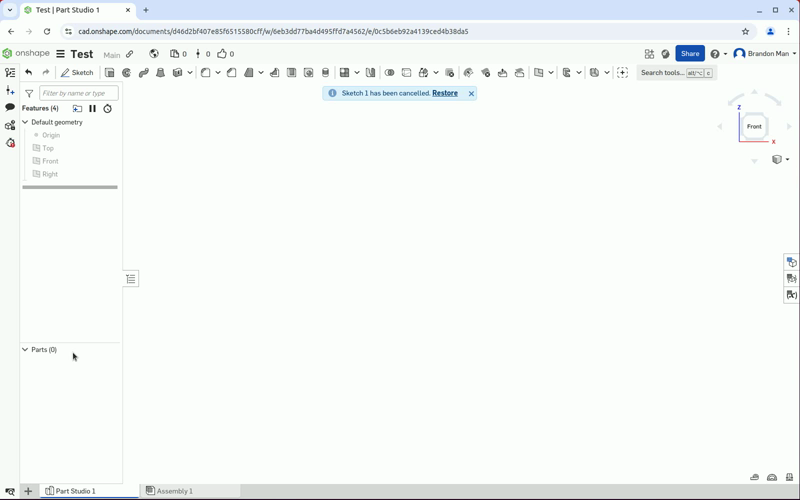
key_up(shift)
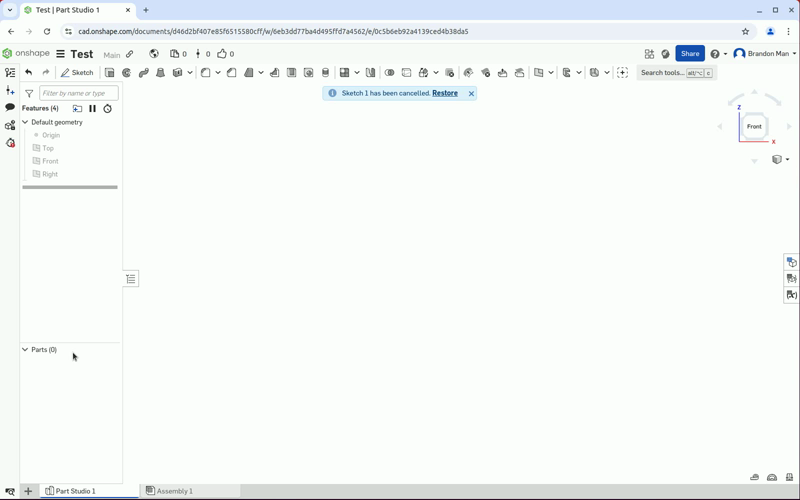
mouse_move(73, 352)
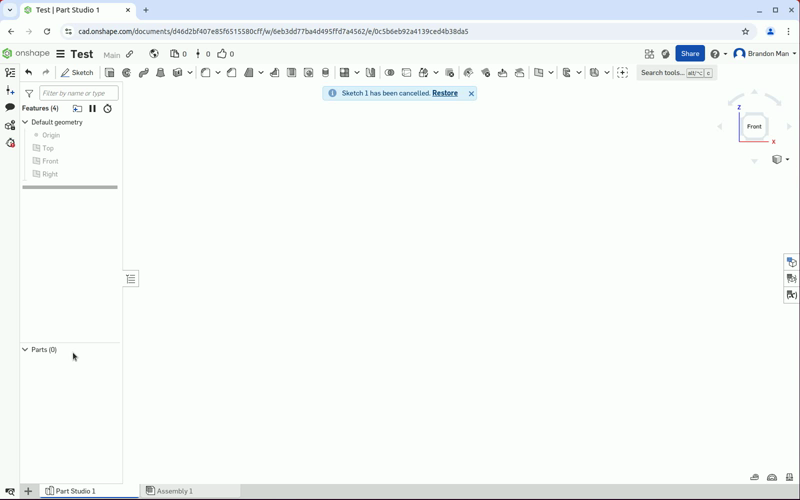
key(shift+y)
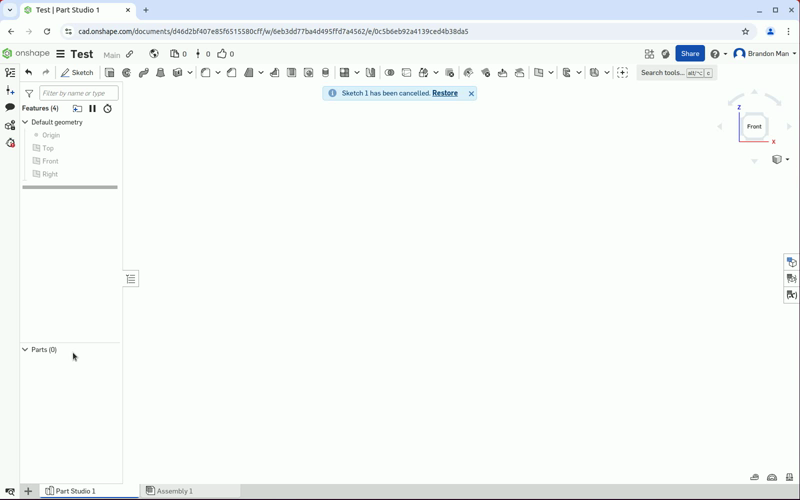
key(shift+s)
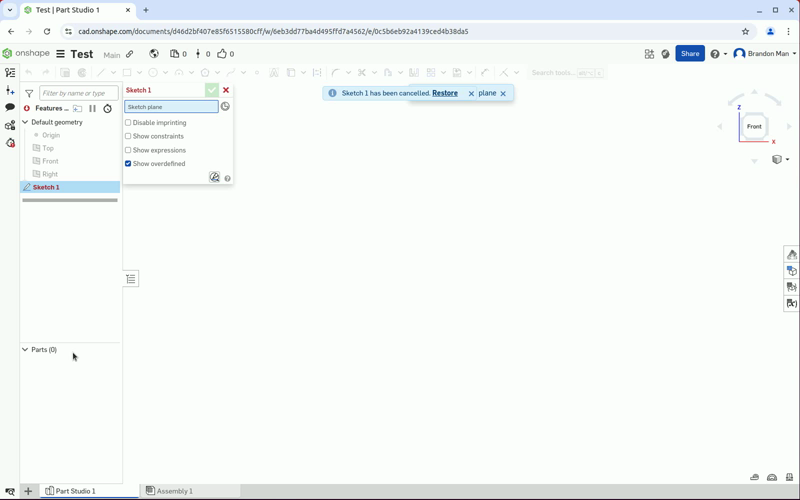
mouse_move(73, 163)
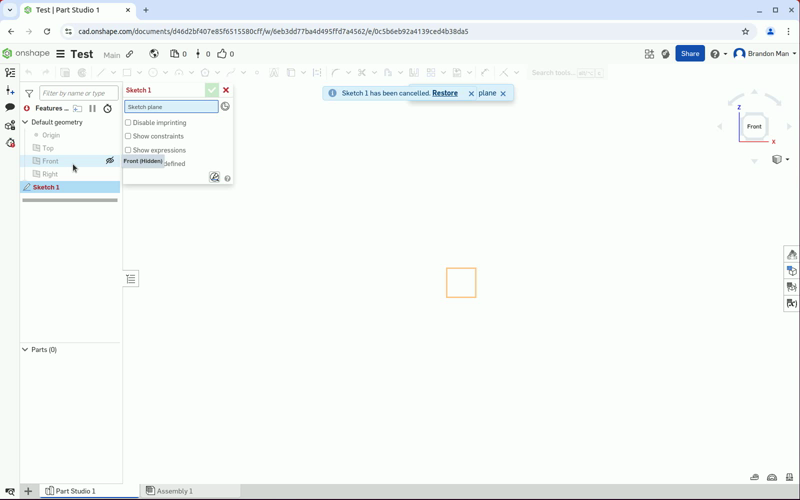
click(73, 163)
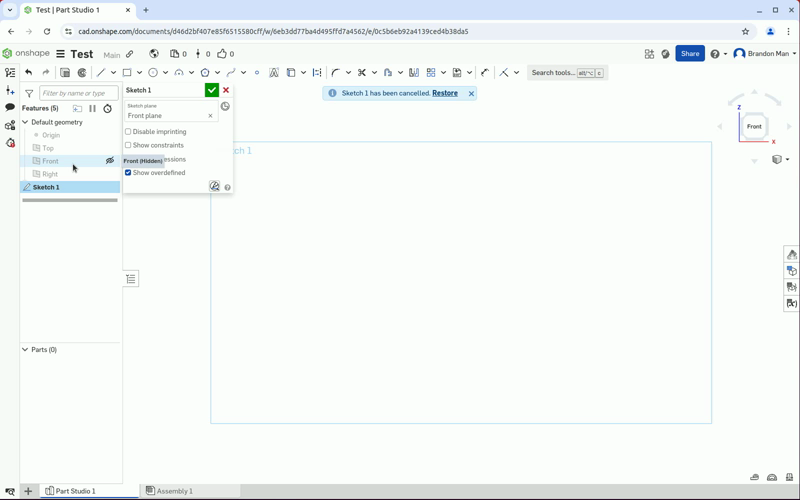
mouse_move(73, 352)
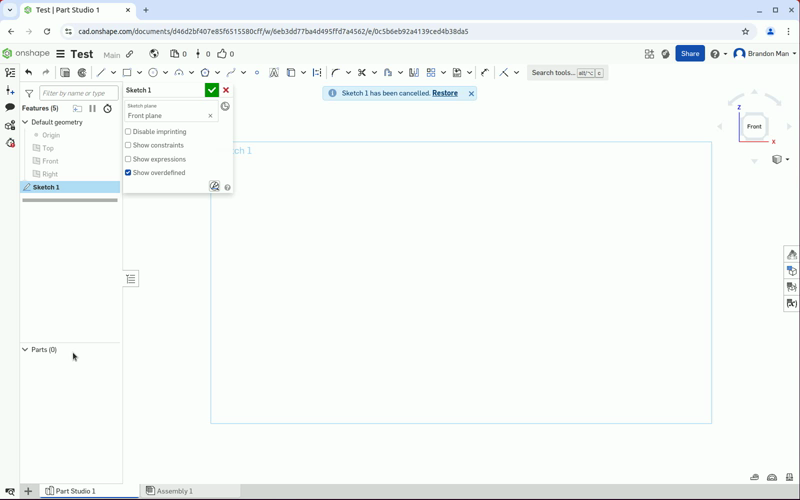
key(y)
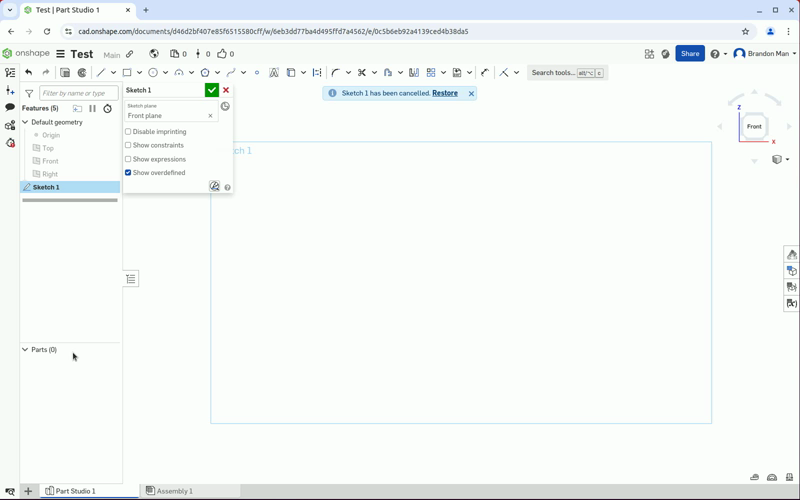
key(c)
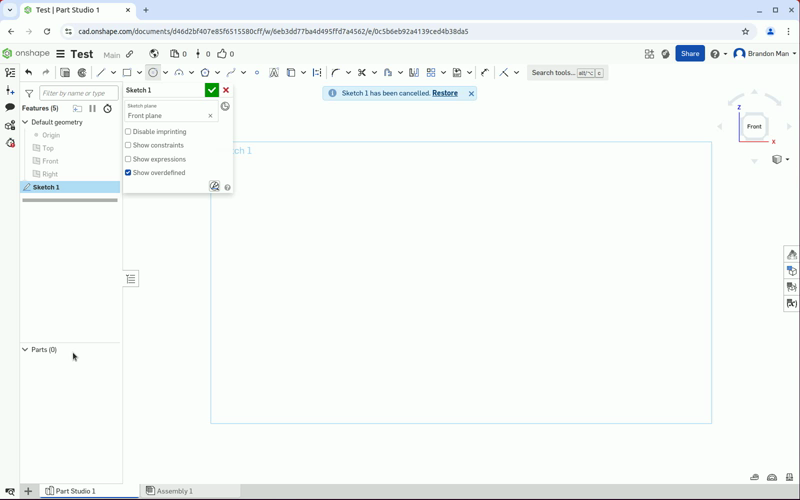
key_down(shift)
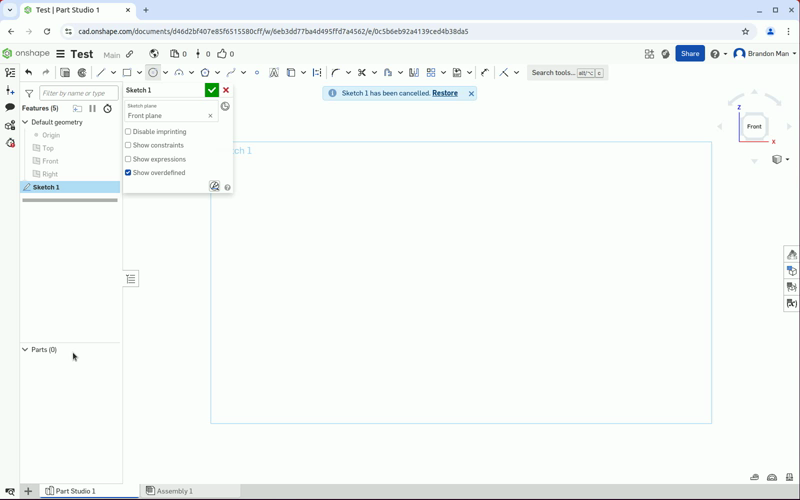
mouse_move(461, 282)
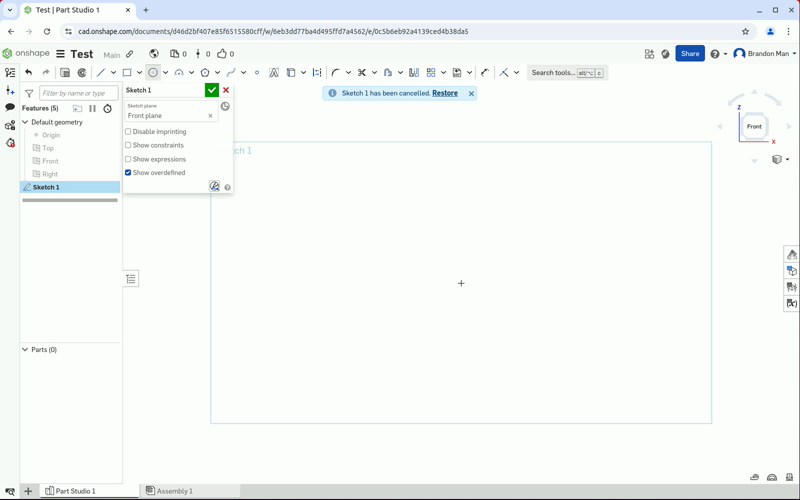
click(461, 282)
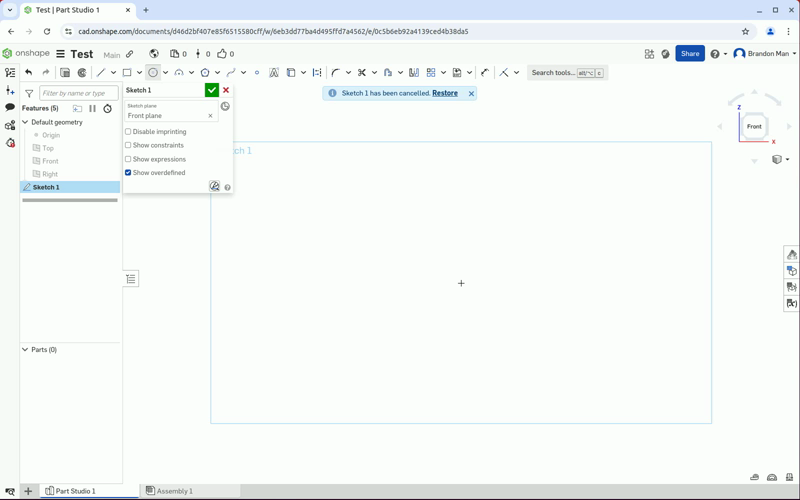
key_up(shift)
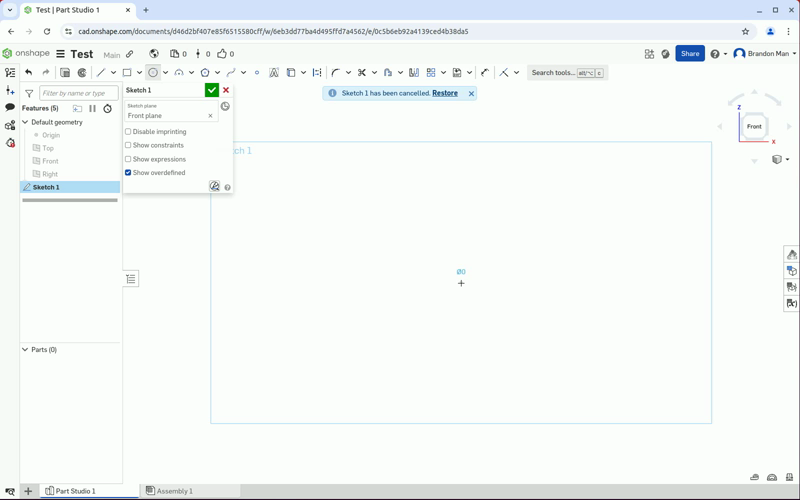
mouse_move(482, 282)
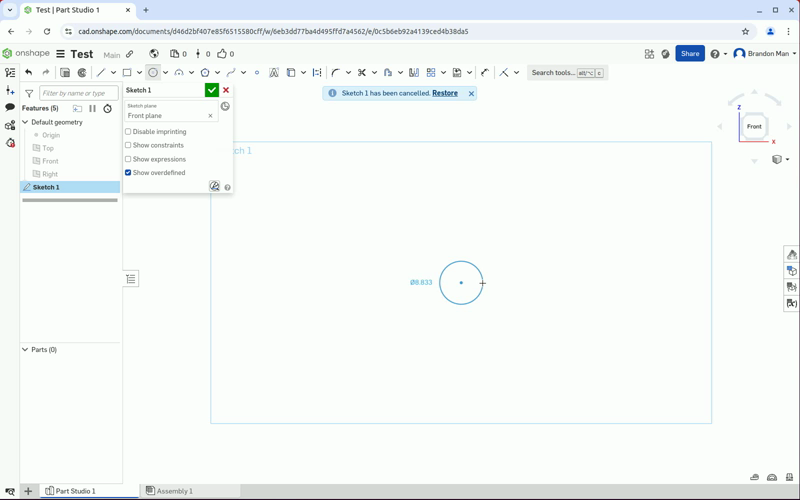
click(482, 282)
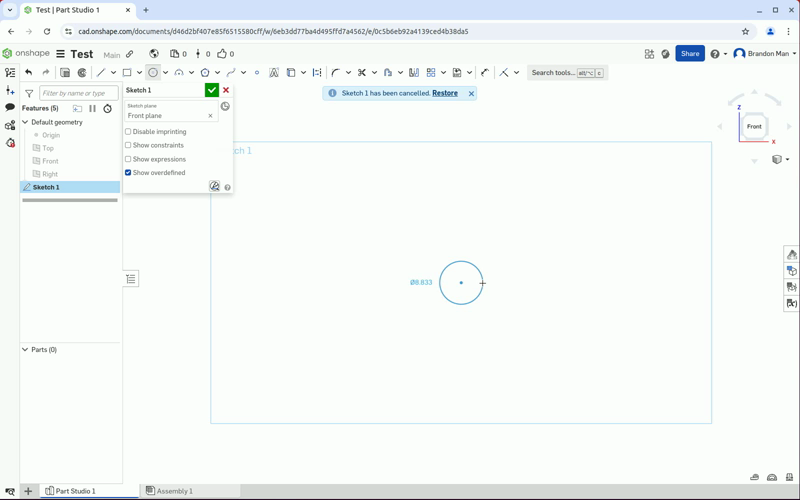
key(esc)
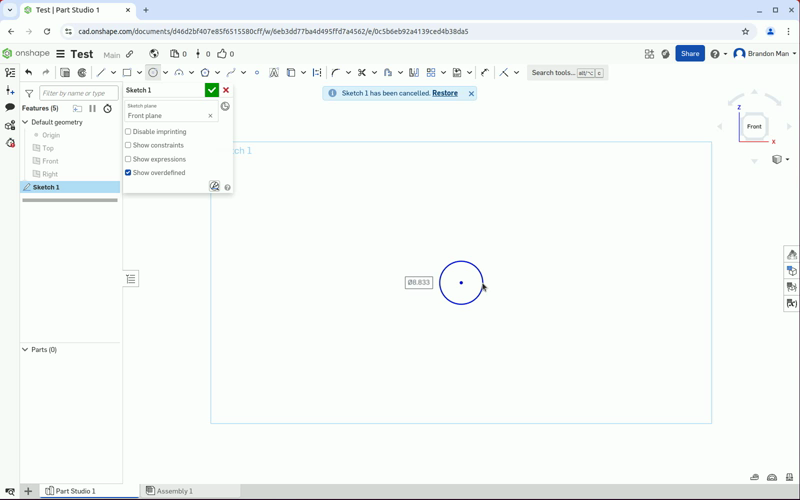
mouse_move(455, 298)
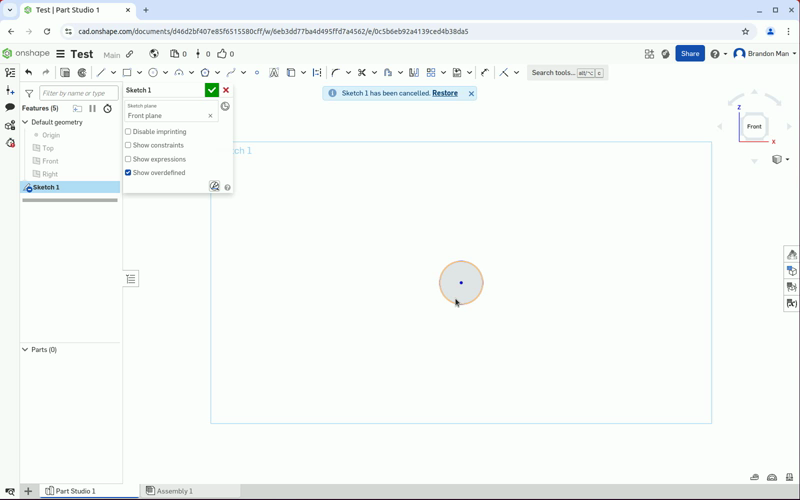
scroll(6)
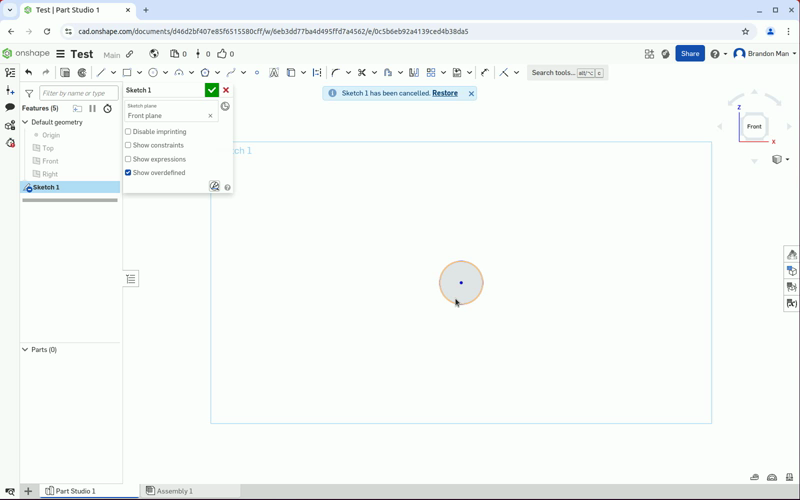
scroll(6)
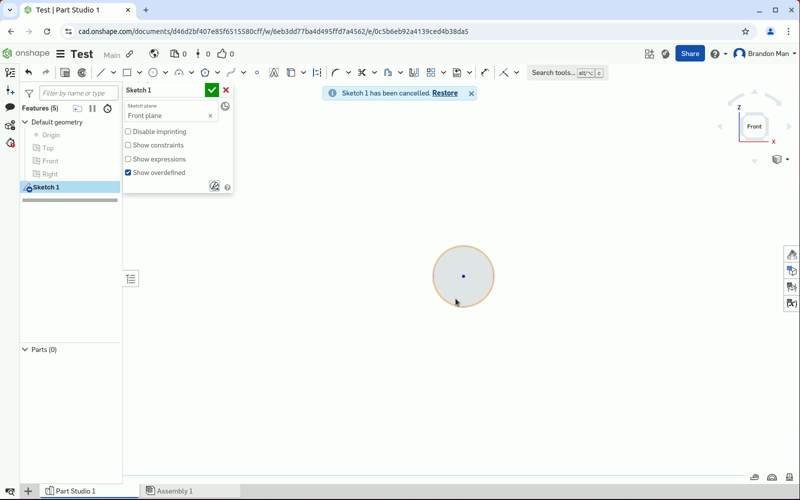
scroll(6)
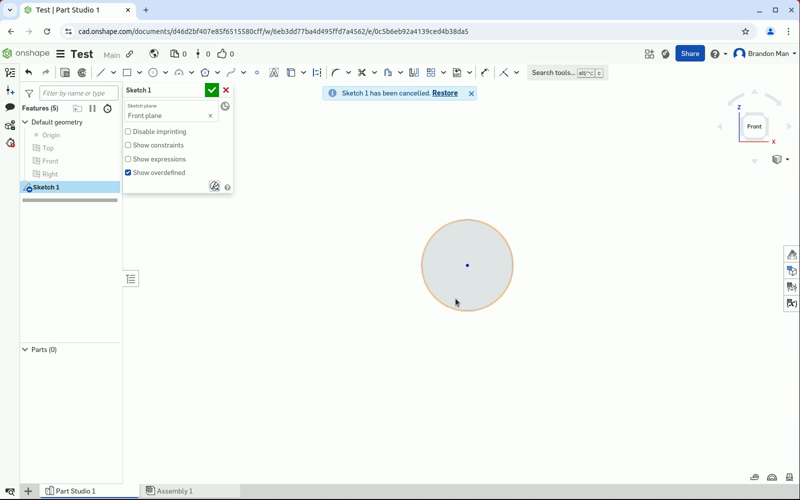
scroll(6)
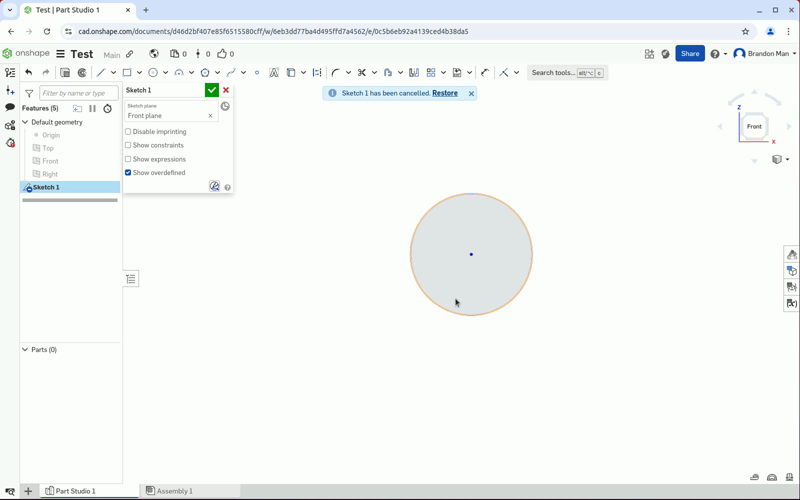
scroll(6)
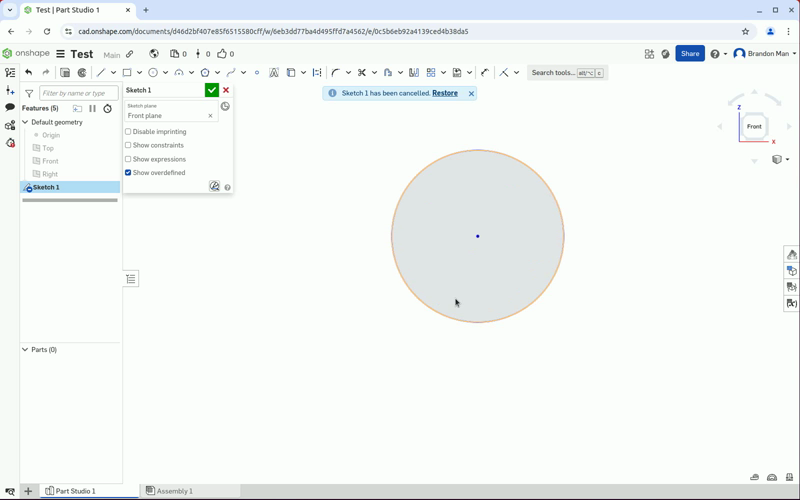
scroll(6)
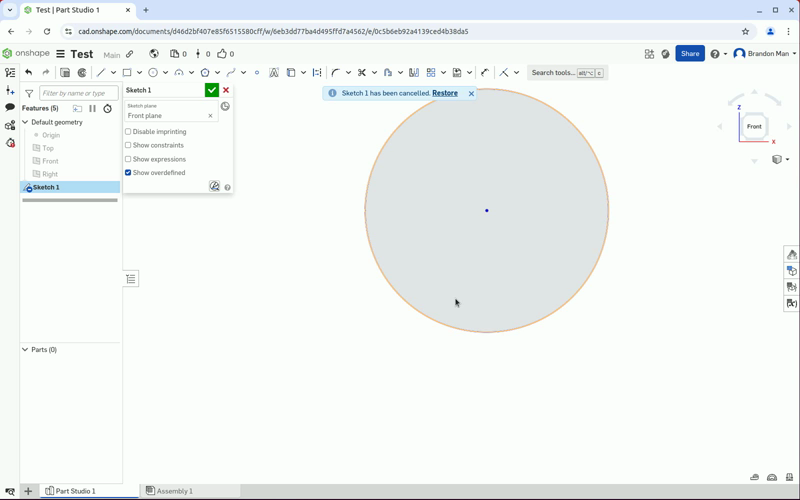
scroll(6)
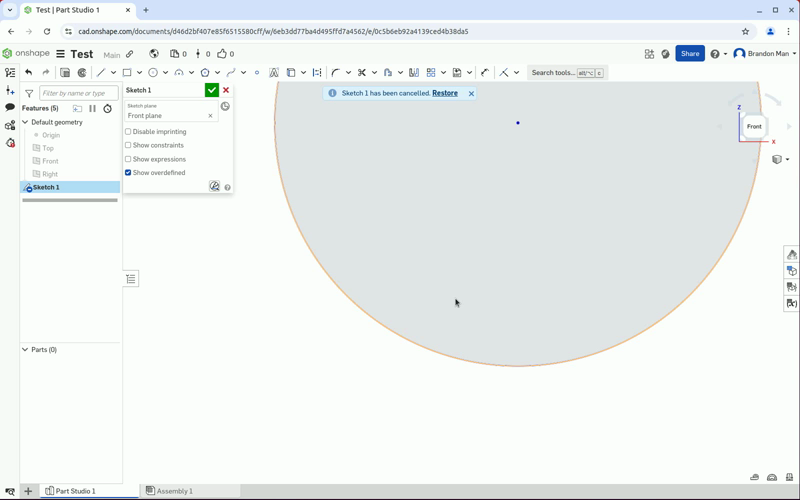
click(455, 298)
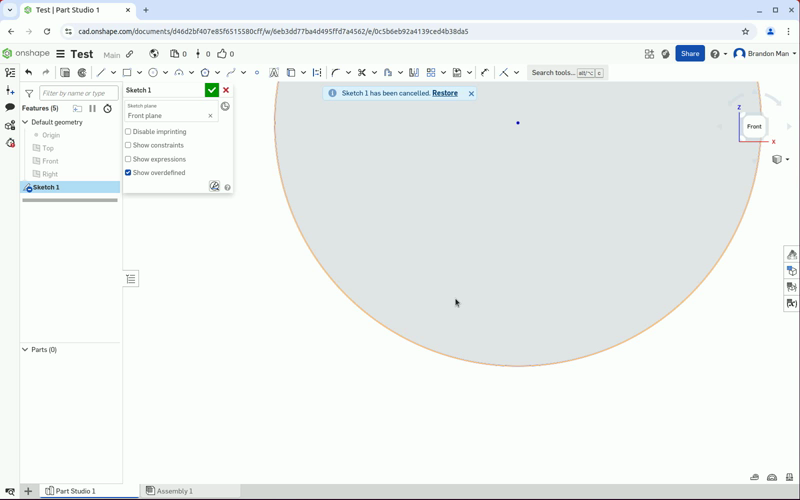
scroll(-6)
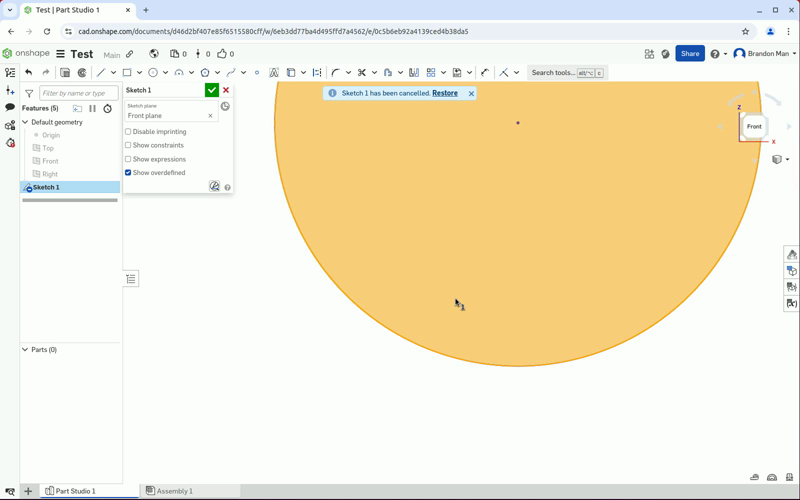
scroll(-6)
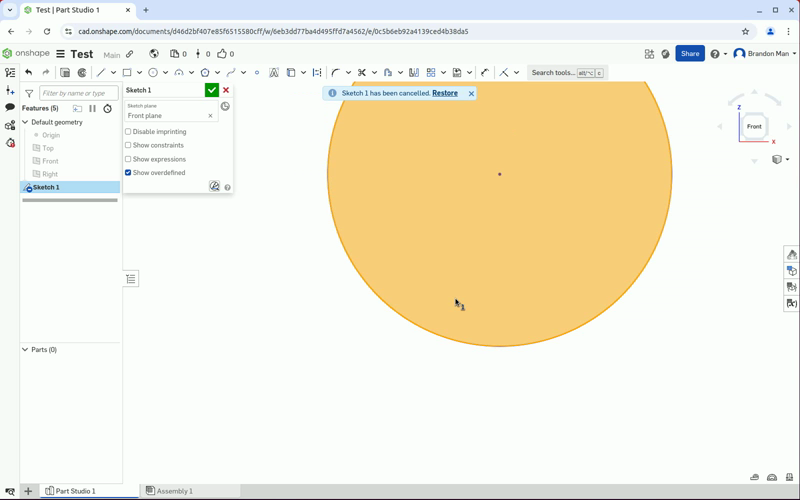
scroll(-6)
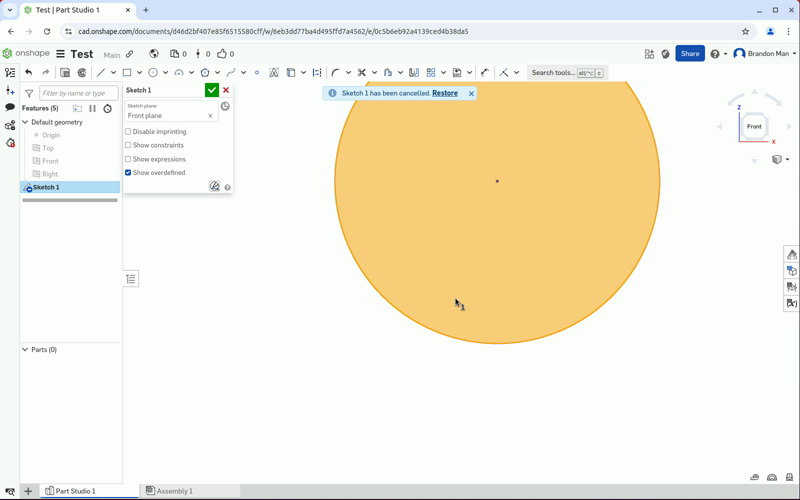
scroll(-6)
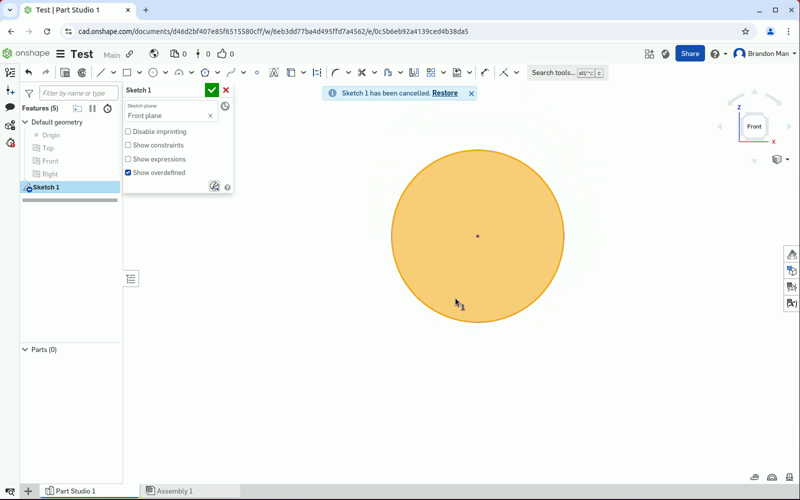
scroll(-6)
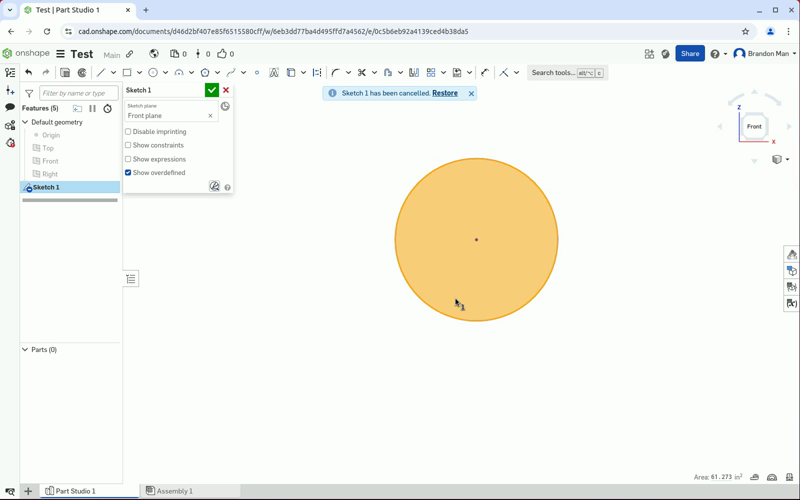
scroll(-6)
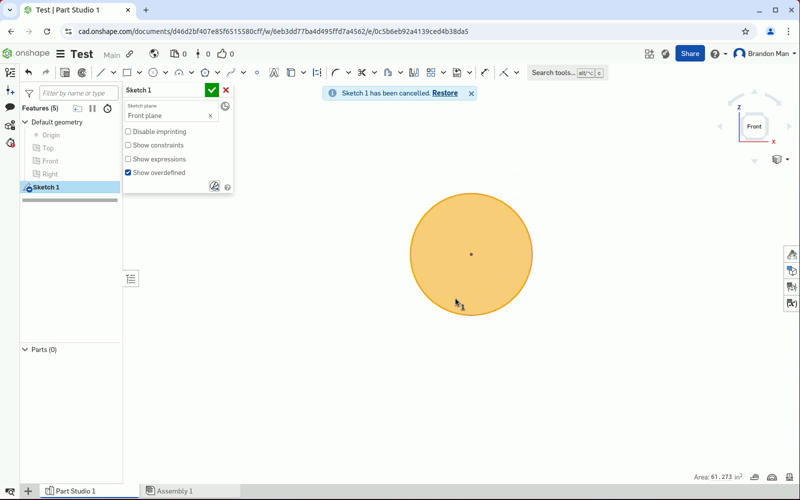
scroll(-6)
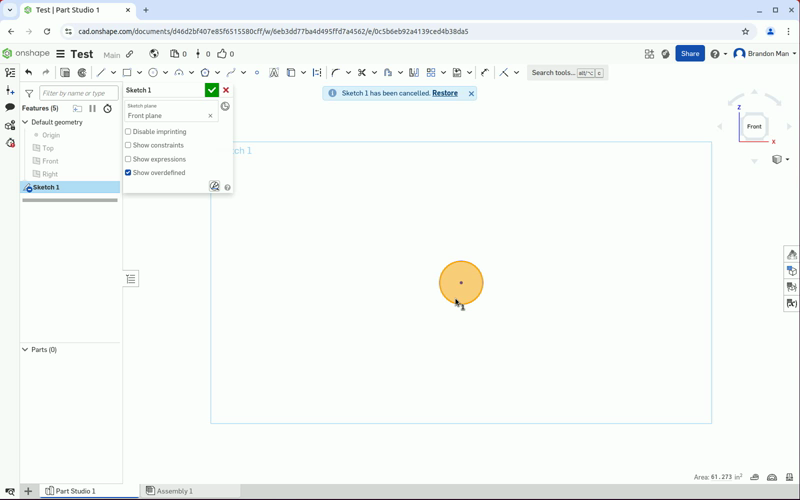
mouse_move(73, 352)
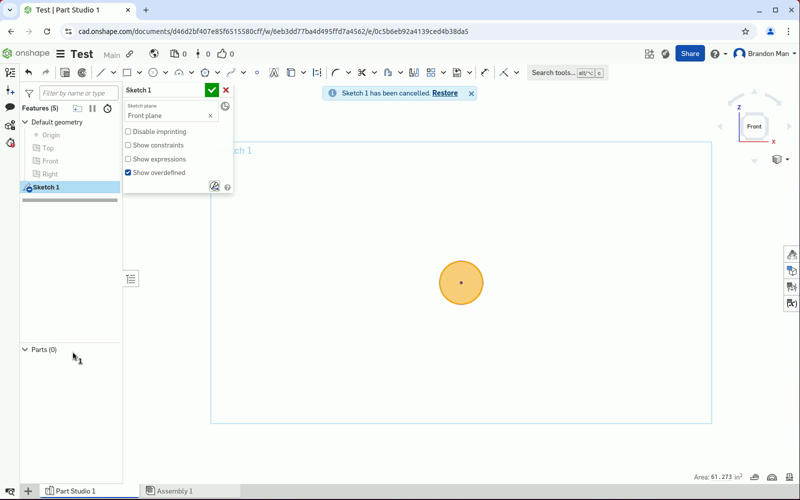
key(shift+y)
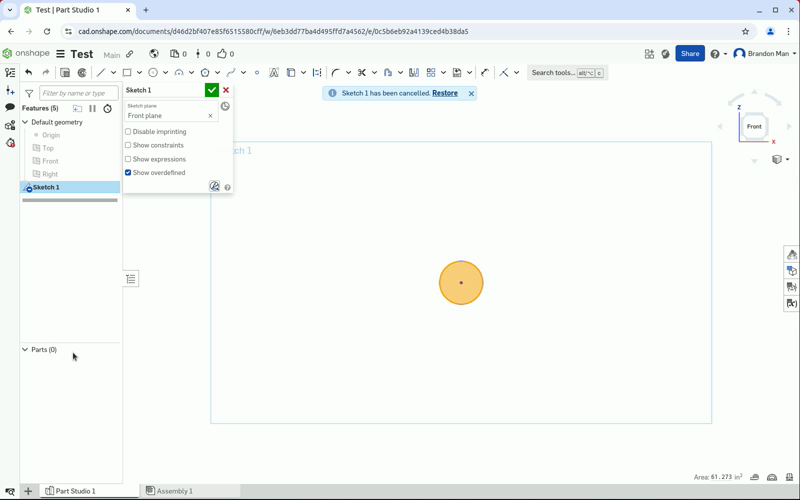
key(shift+e)
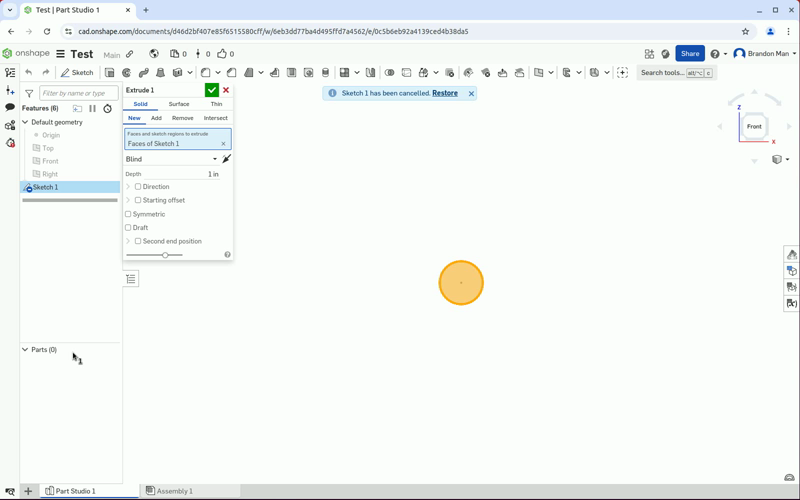
mouse_move(143, 106)
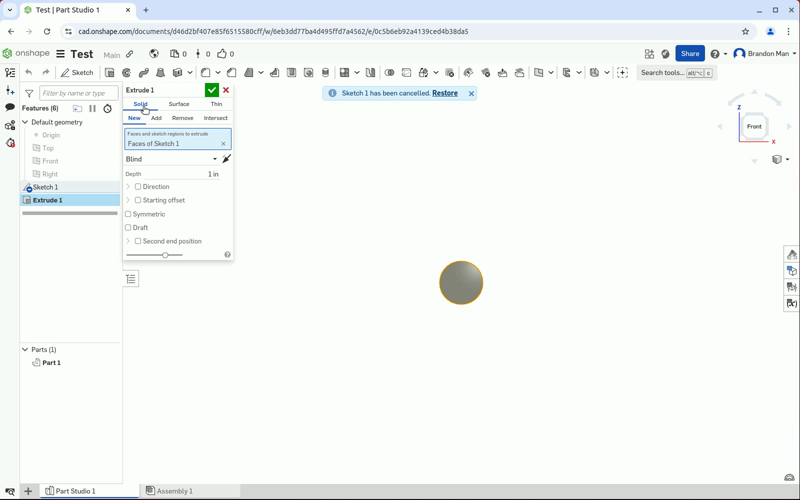
click(143, 106)
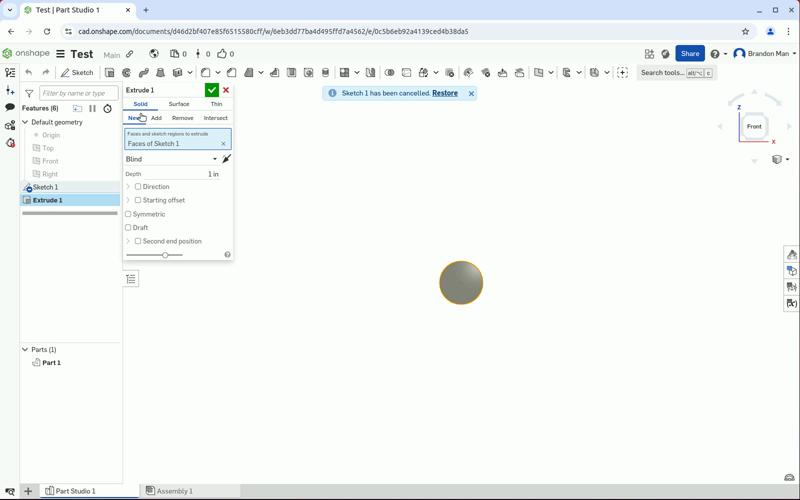
mouse_move(137, 120)
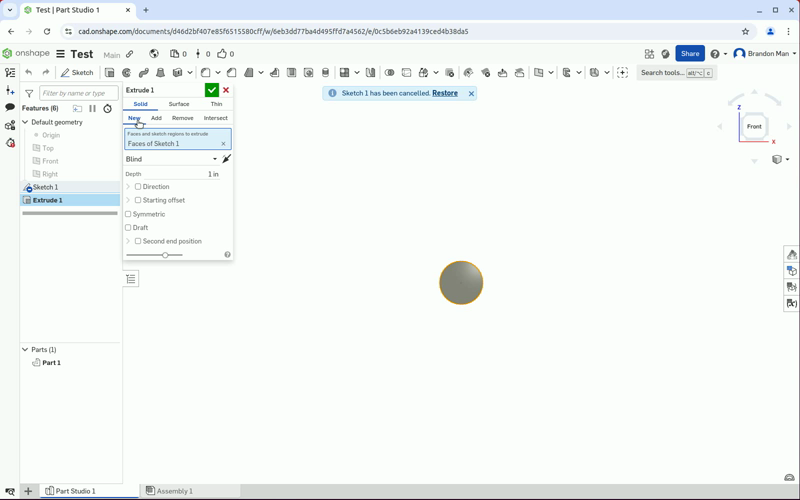
click(137, 120)
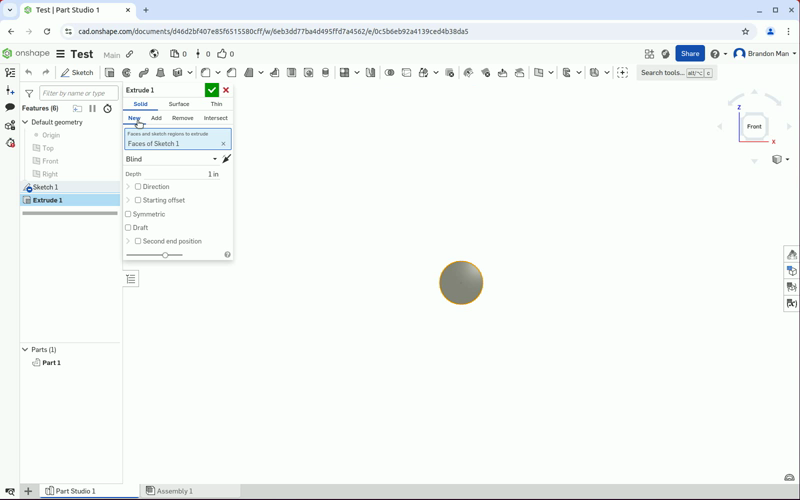
key(tab, 4)
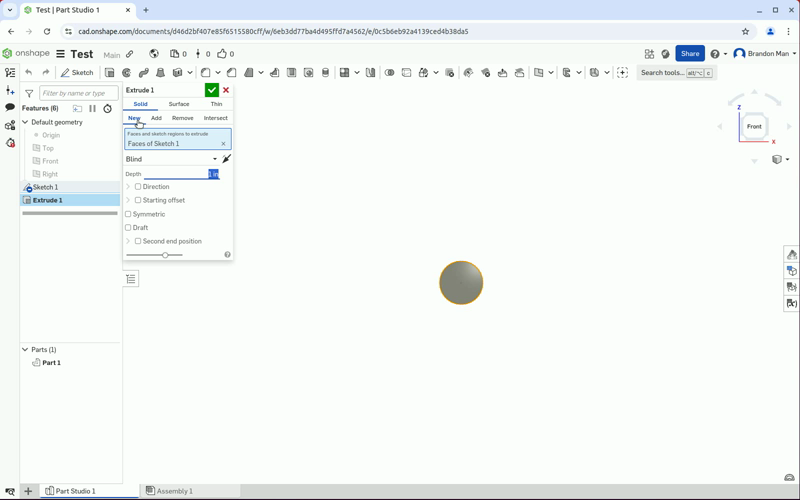
text(17.331)
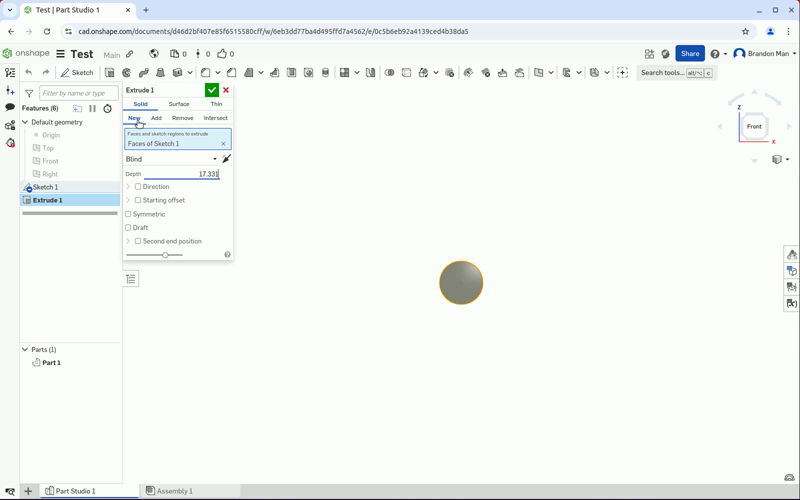
key(enter)
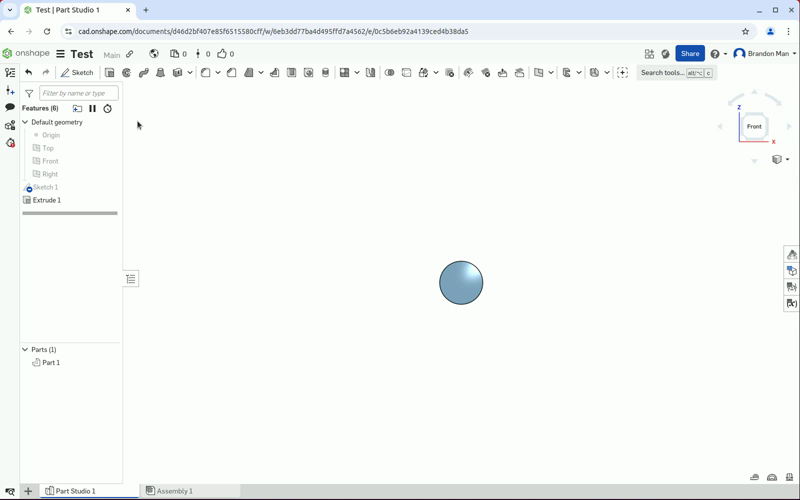
key(shift+h)
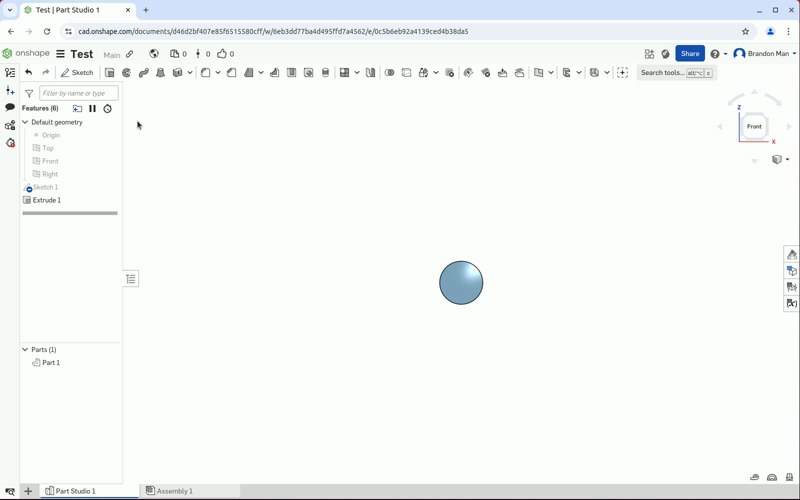
key(shift+h)
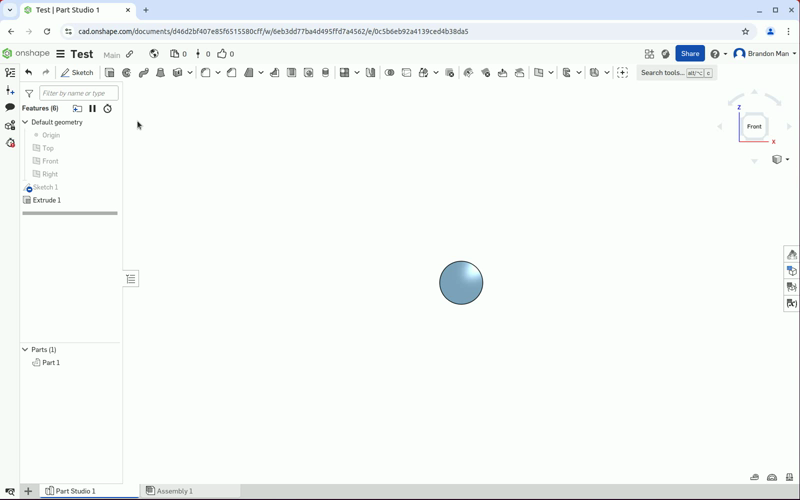
mouse_move(73, 189)
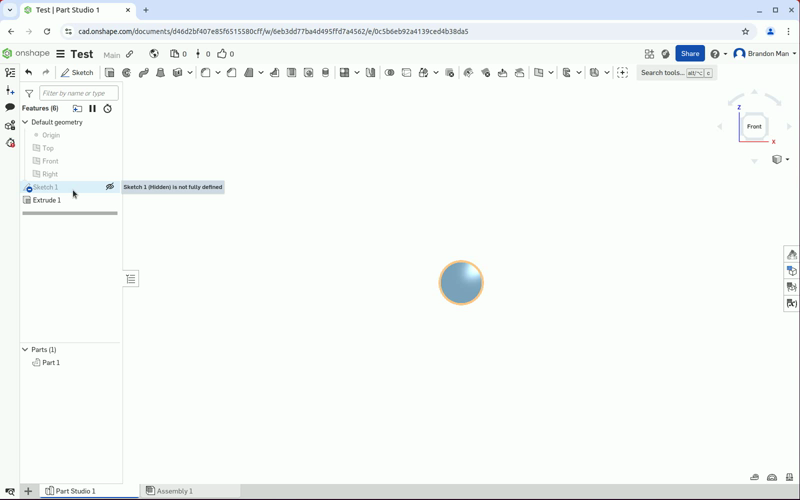
click(73, 189)
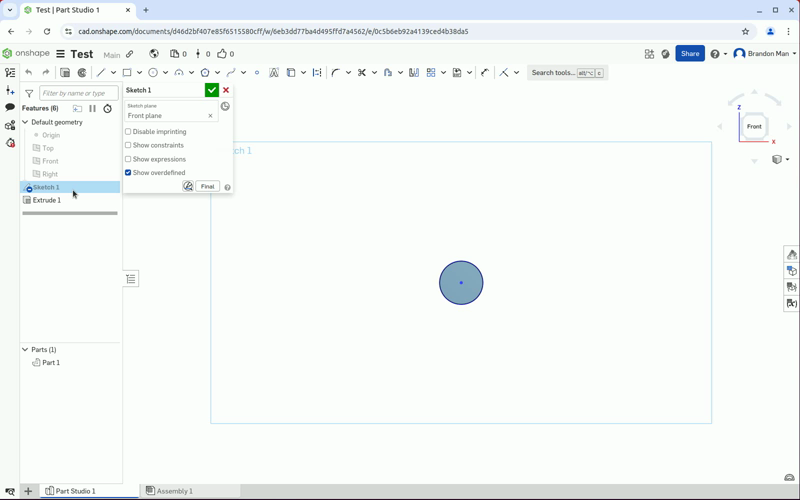
mouse_move(229, 92)
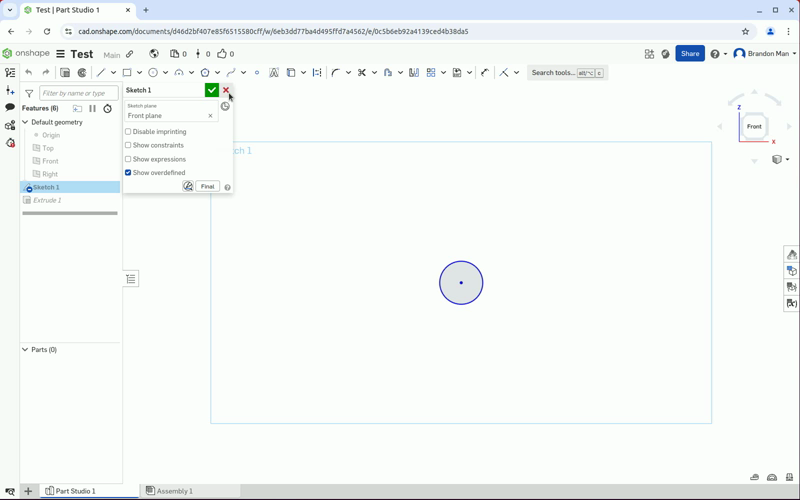
click(229, 92)
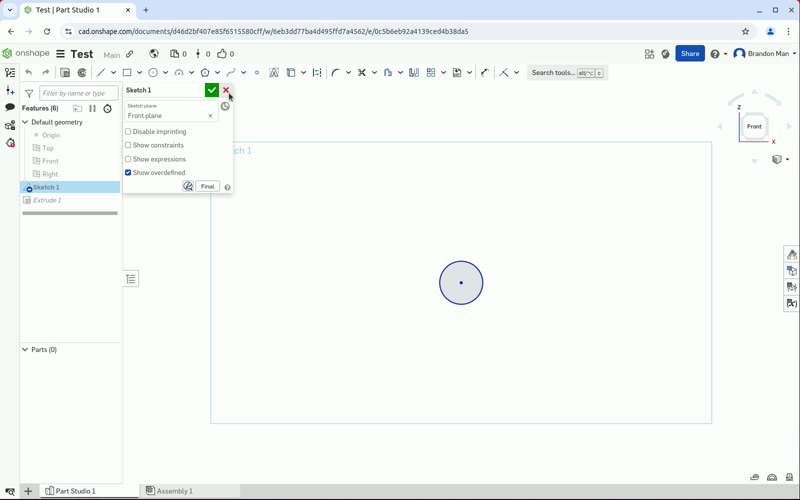
key(shift+s)
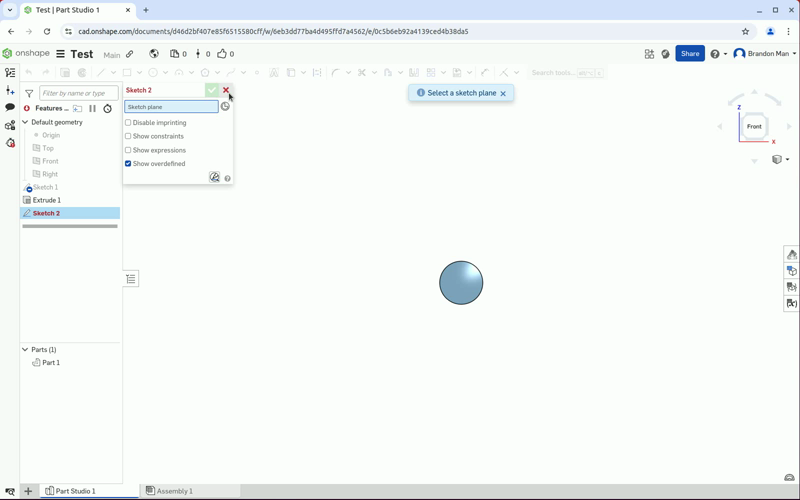
mouse_move(73, 163)
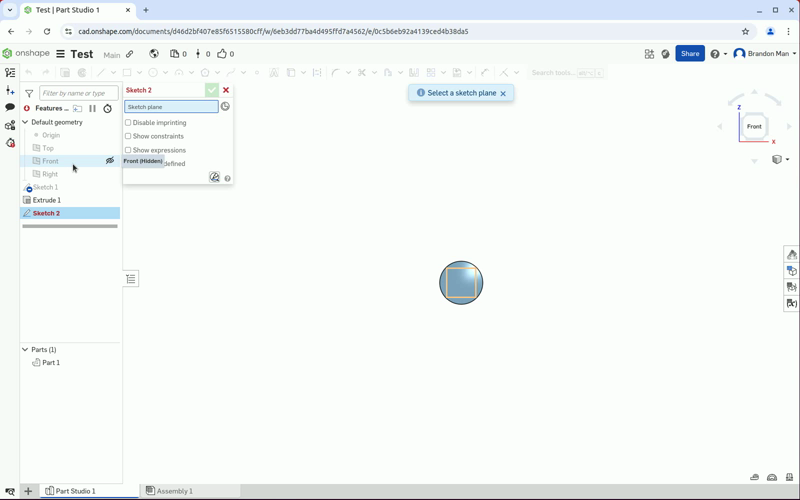
click(73, 163)
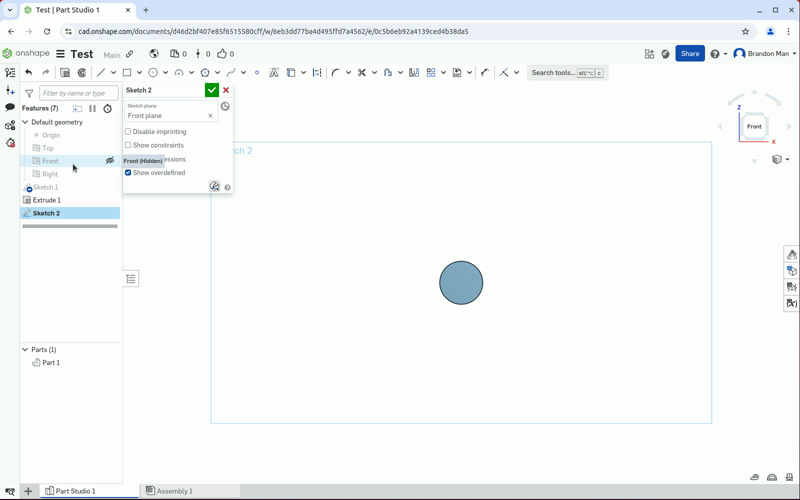
mouse_move(73, 352)
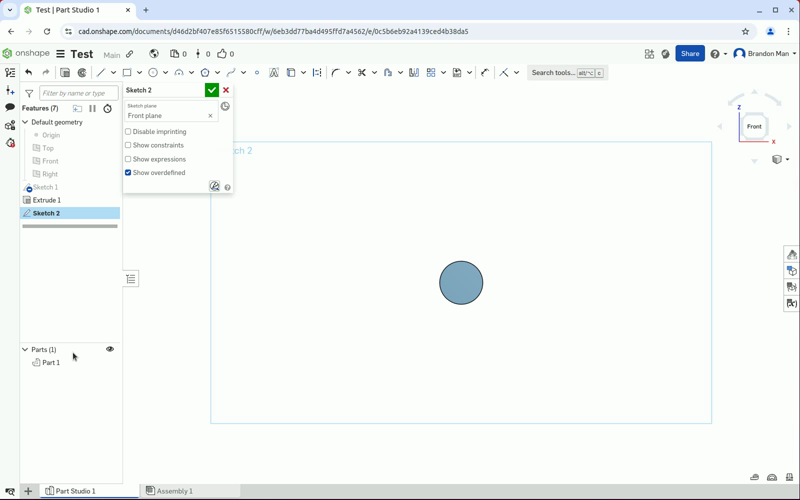
key(y)
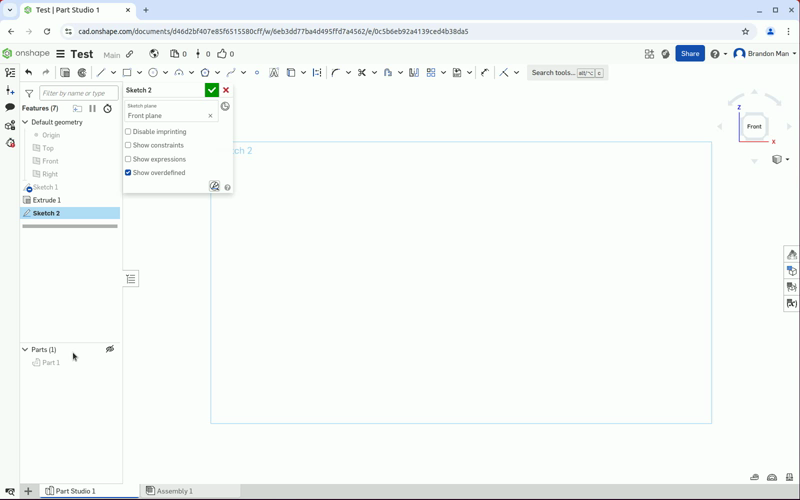
key(l)
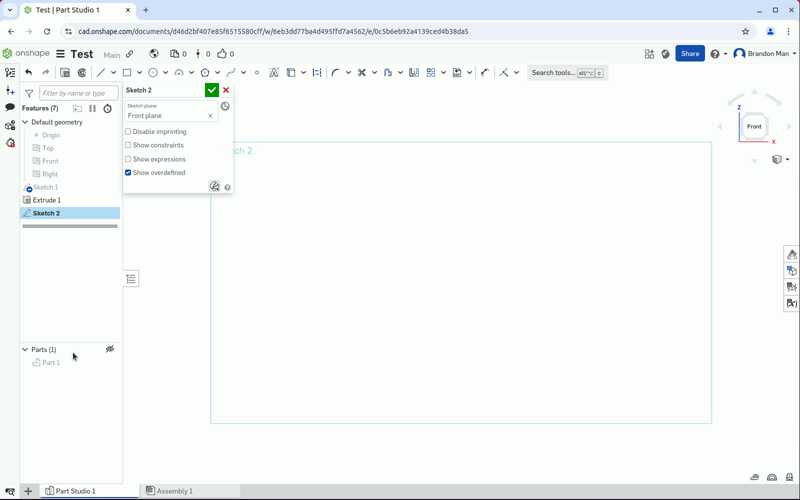
key_down(shift)
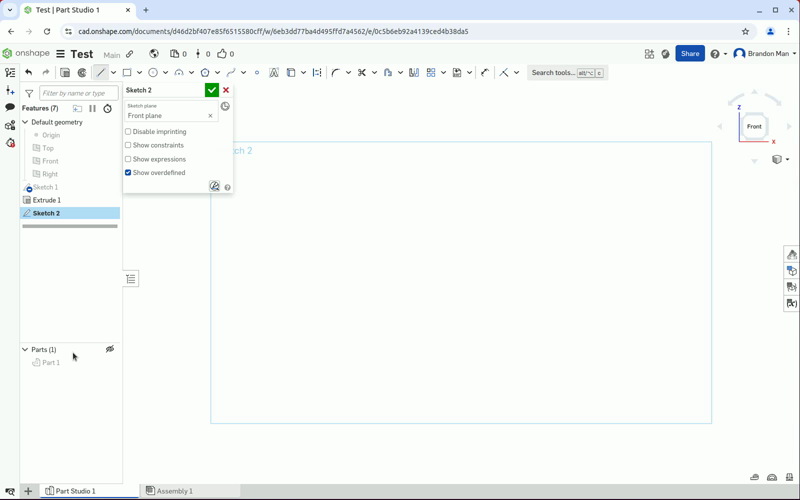
mouse_move(439, 306)
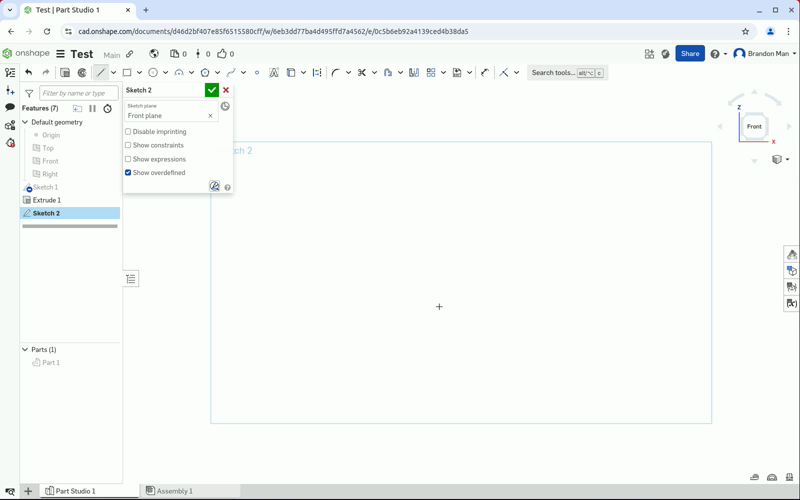
click(439, 306)
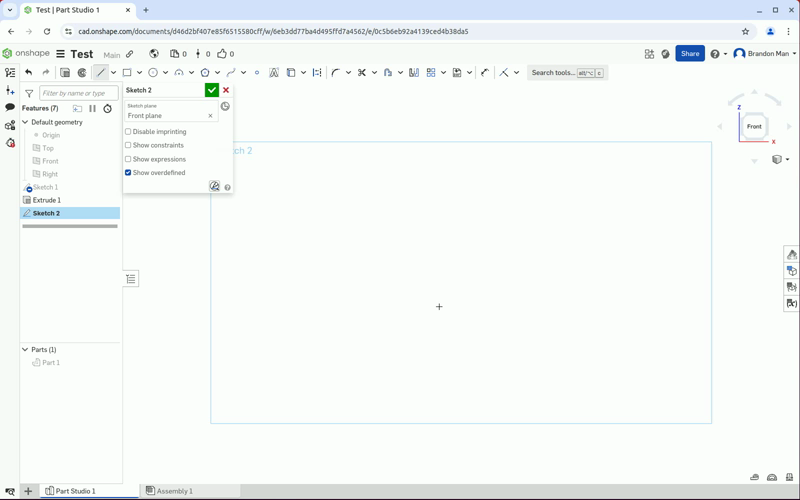
key_up(shift)
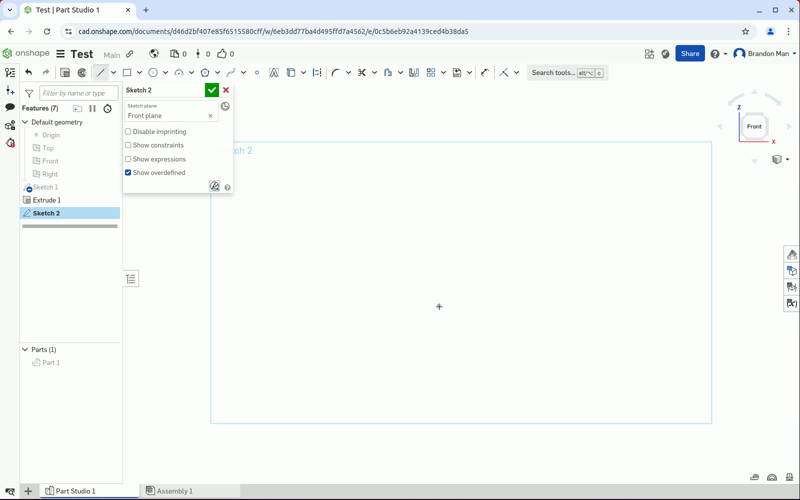
key_down(shift)
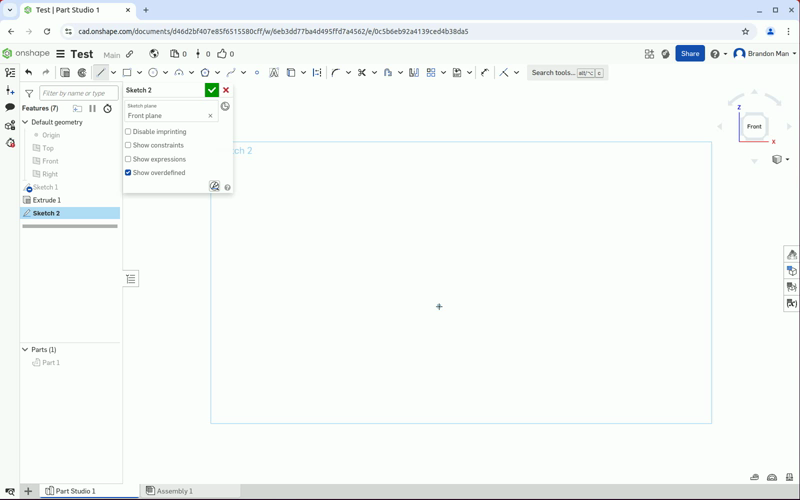
mouse_move(469, 306)
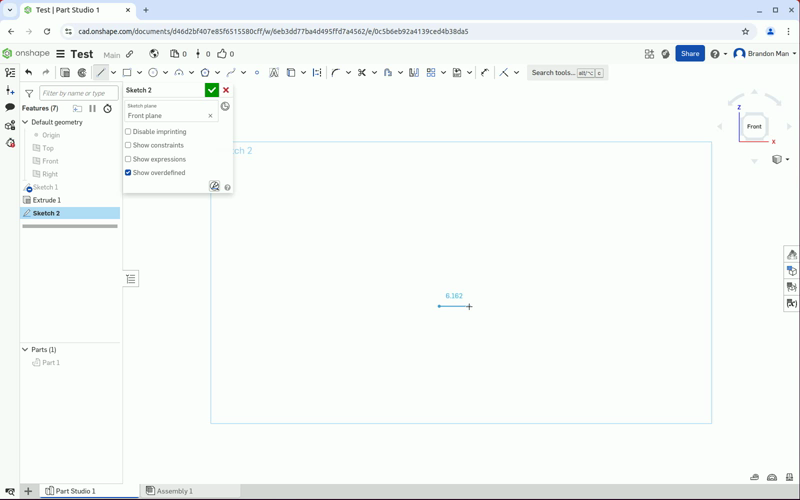
mouse_move(482, 306)
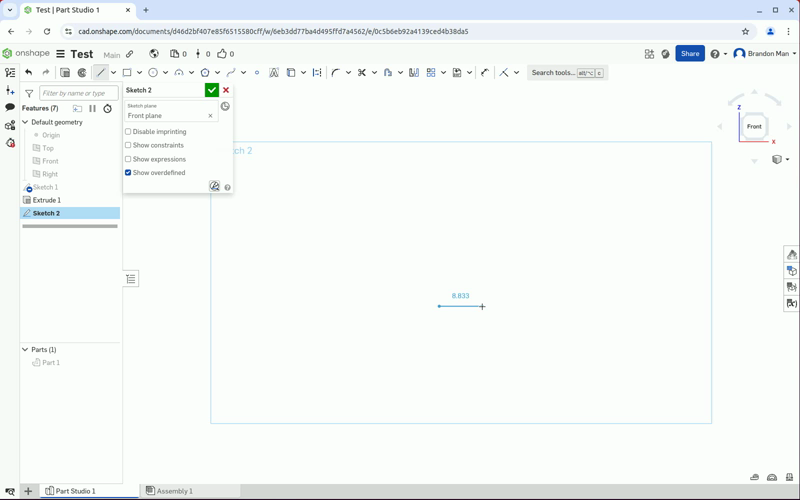
click(482, 306)
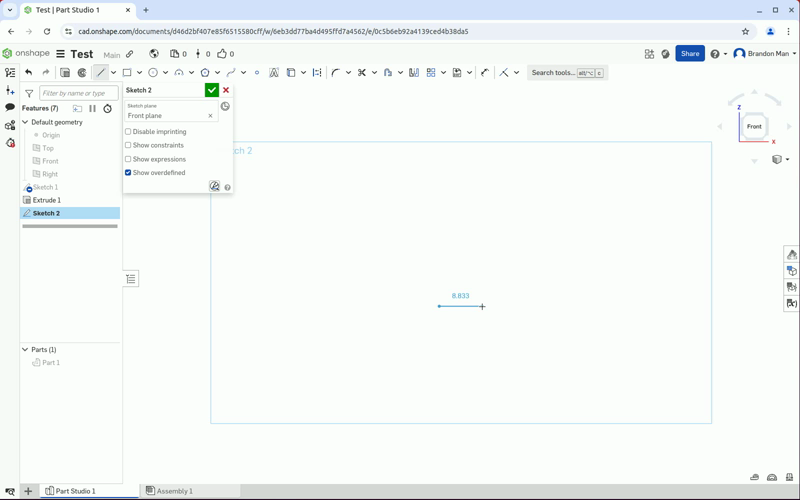
key_up(shift)
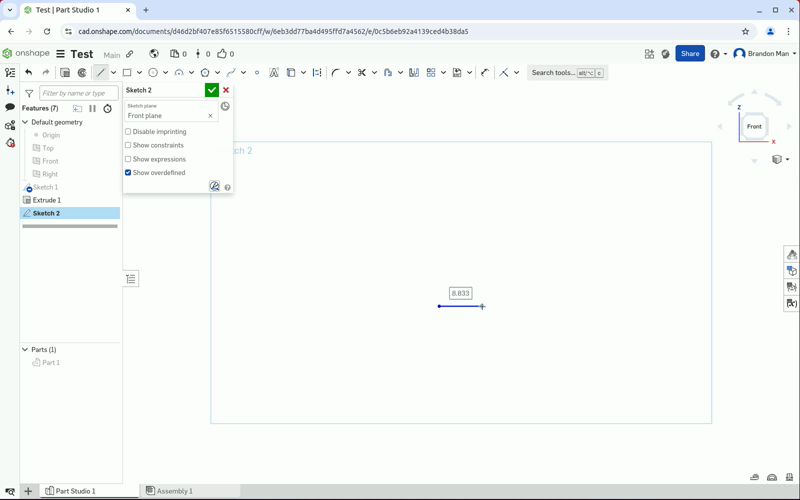
key_down(shift)
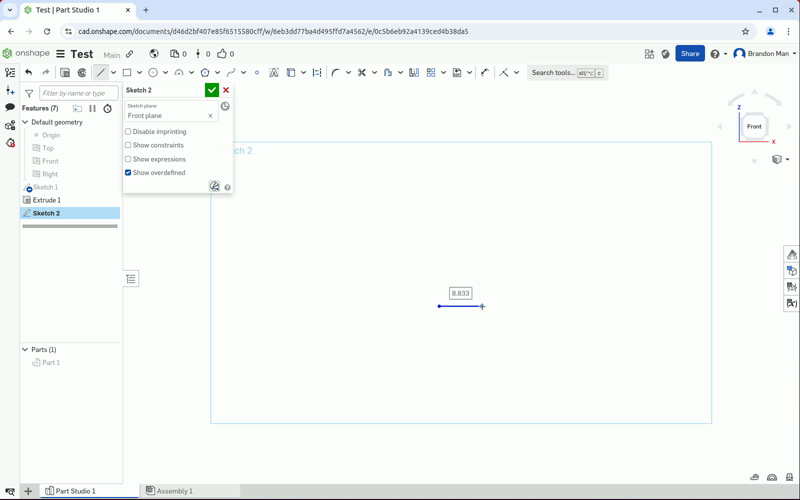
mouse_move(482, 170)
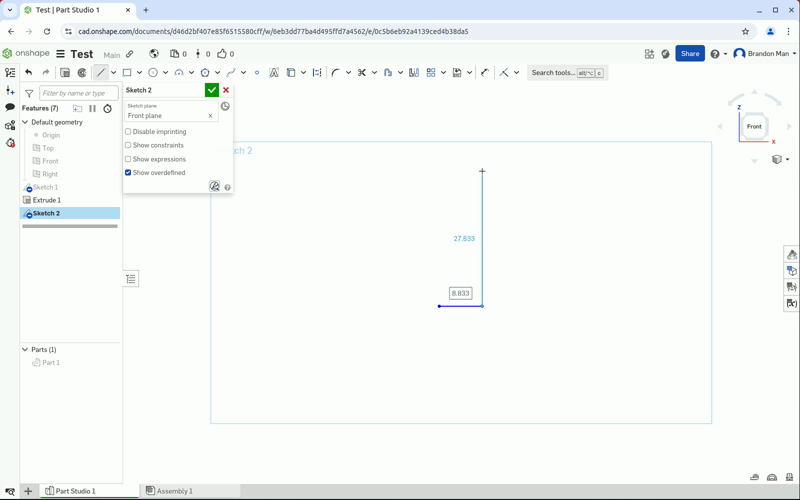
click(482, 170)
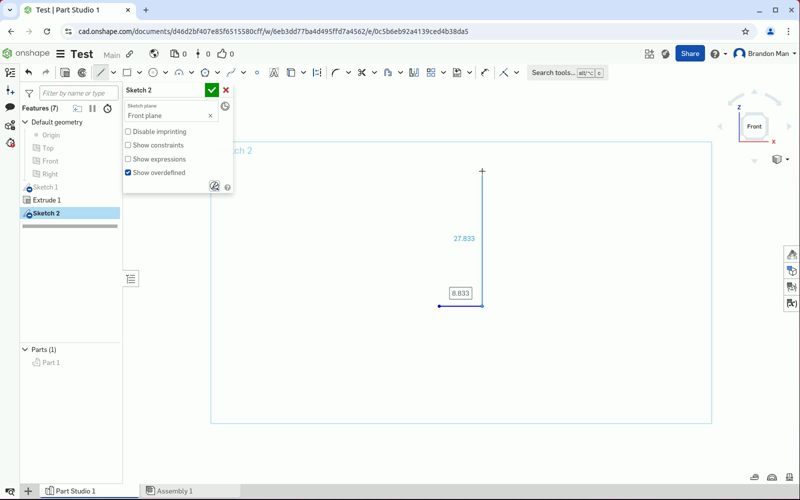
key_up(shift)
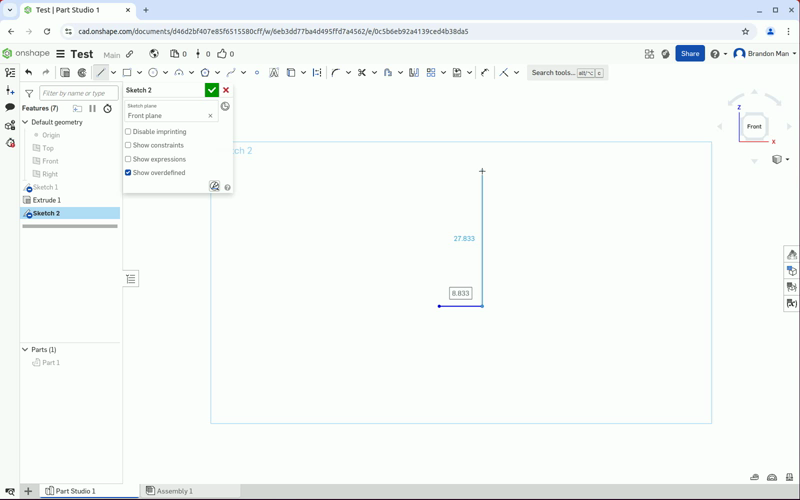
key_down(shift)
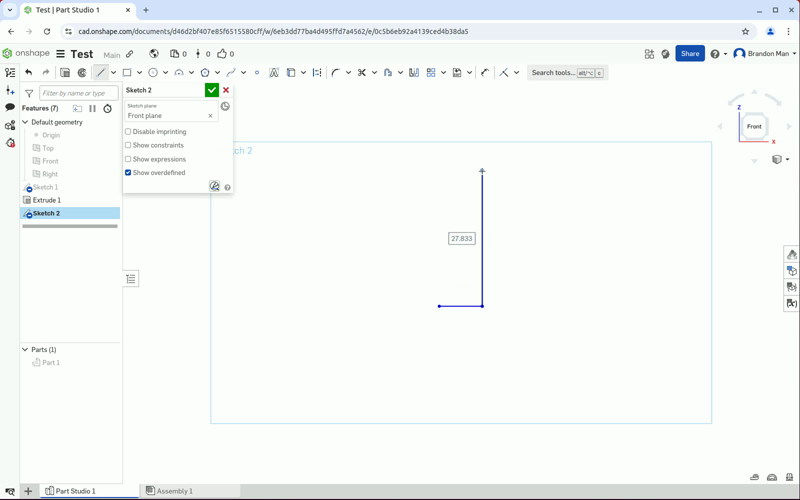
mouse_move(512, 170)
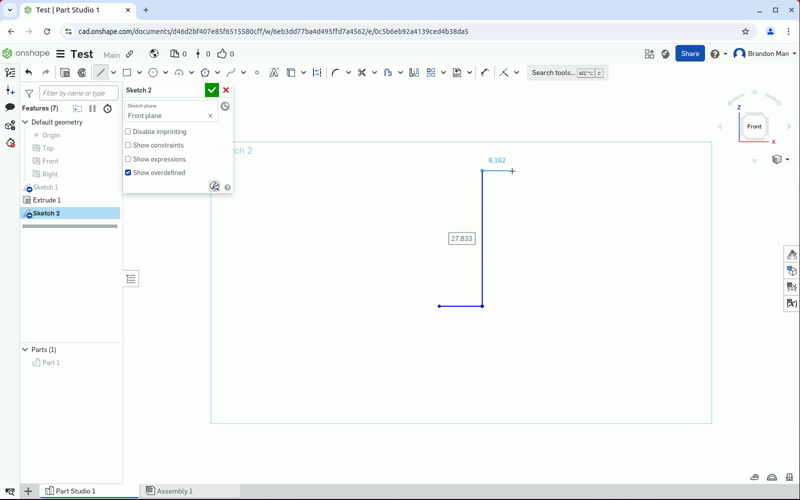
mouse_move(439, 170)
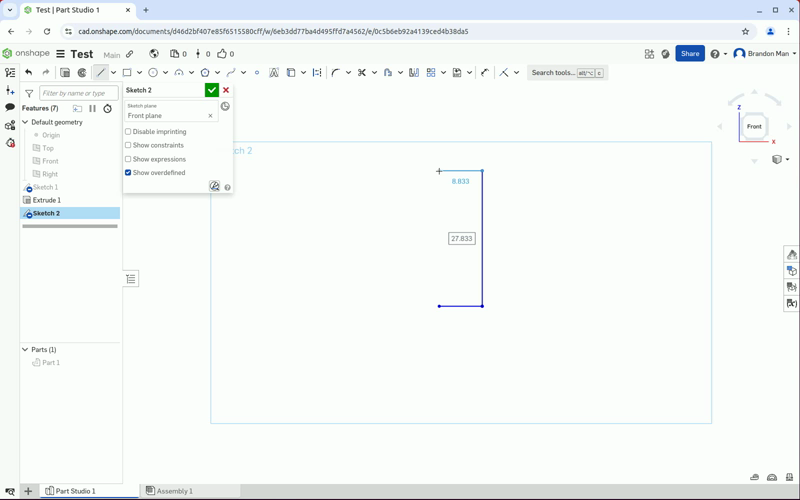
click(439, 170)
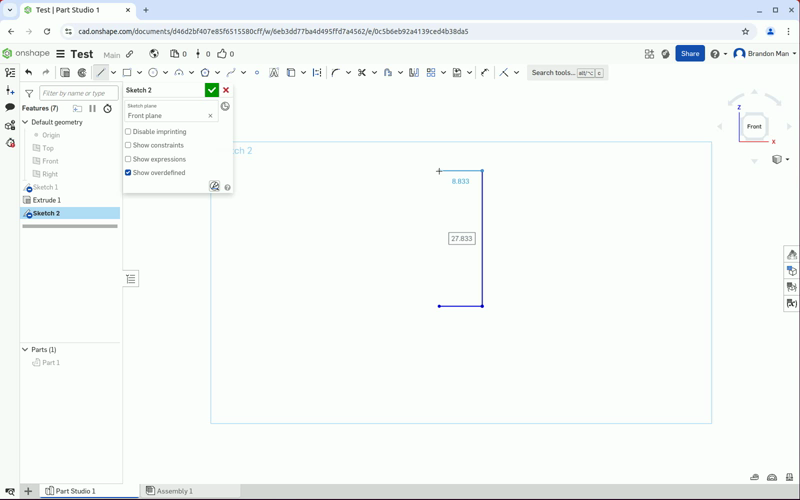
key_up(shift)
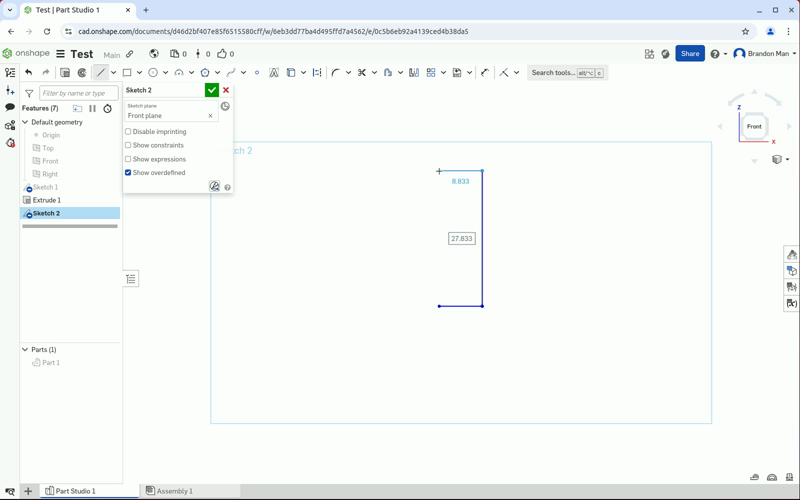
key_down(shift)
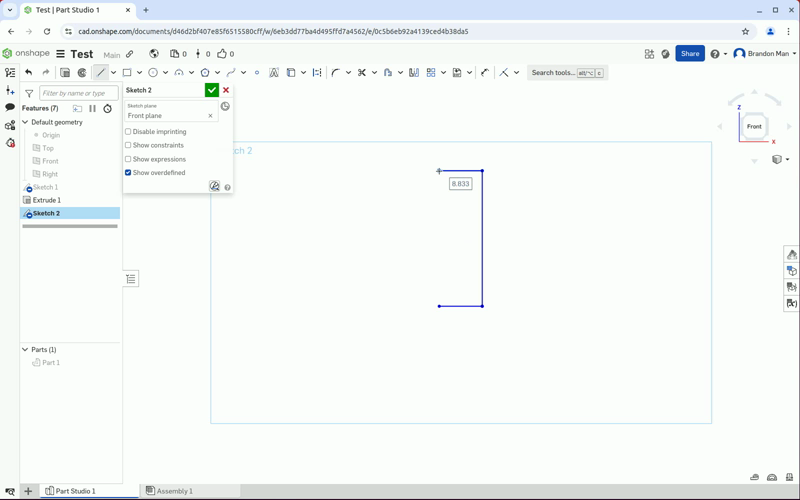
mouse_move(439, 306)
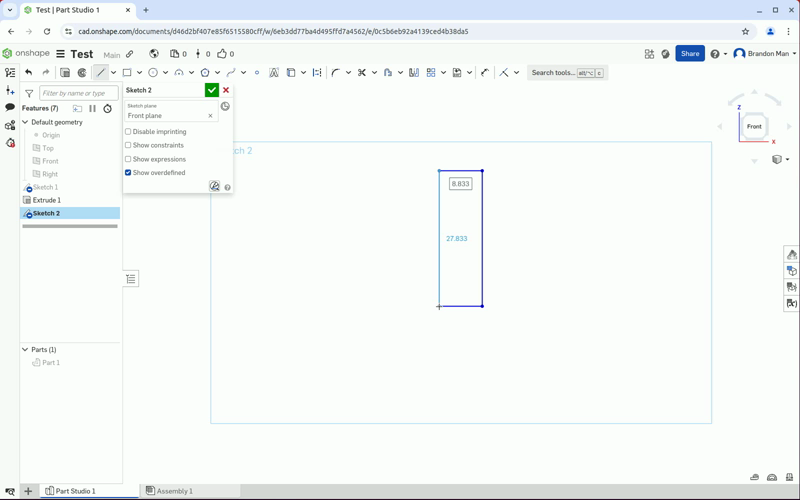
key_up(shift)
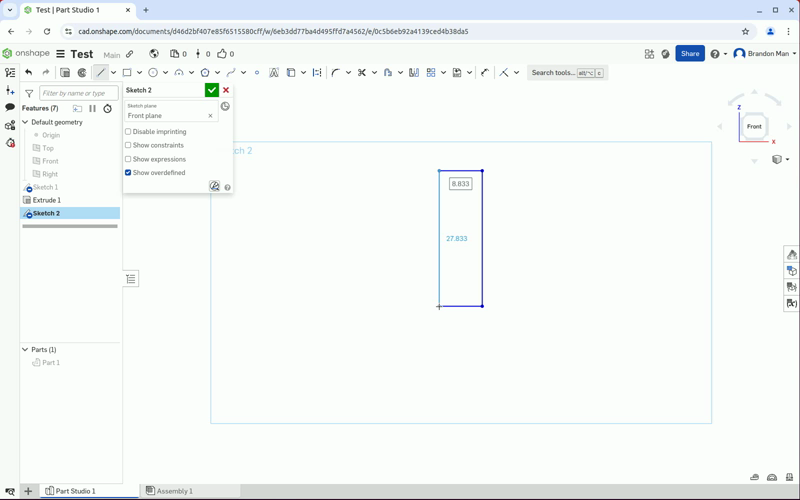
click(439, 306)
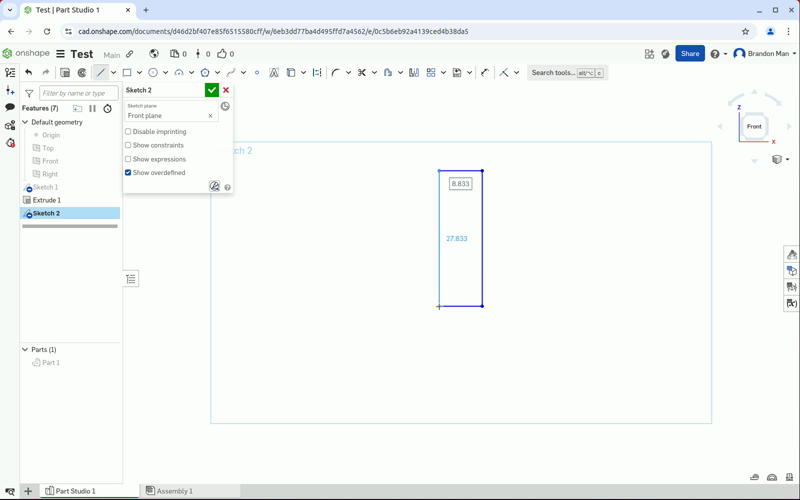
key(esc)
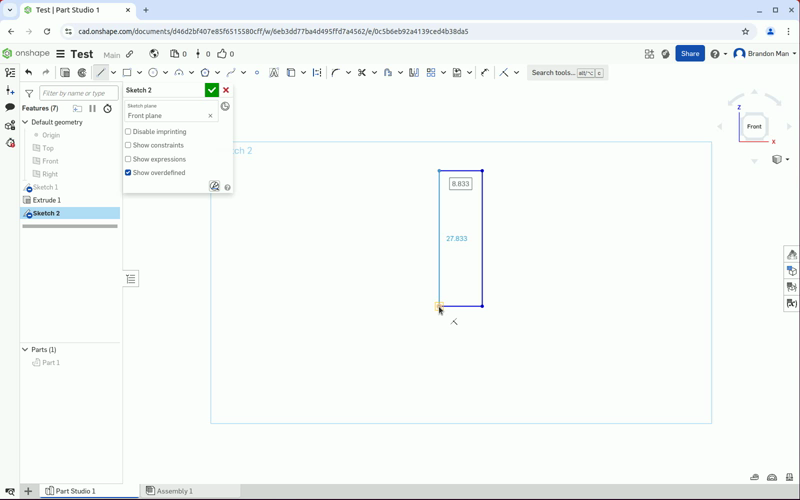
mouse_move(443, 258)
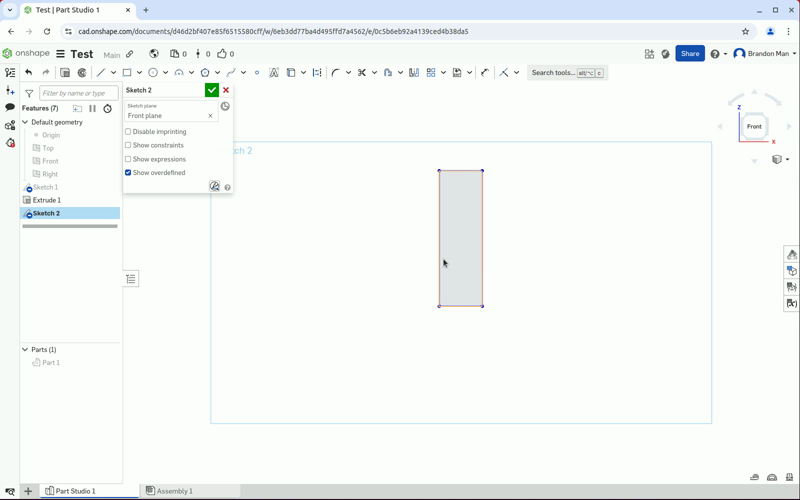
click(443, 258)
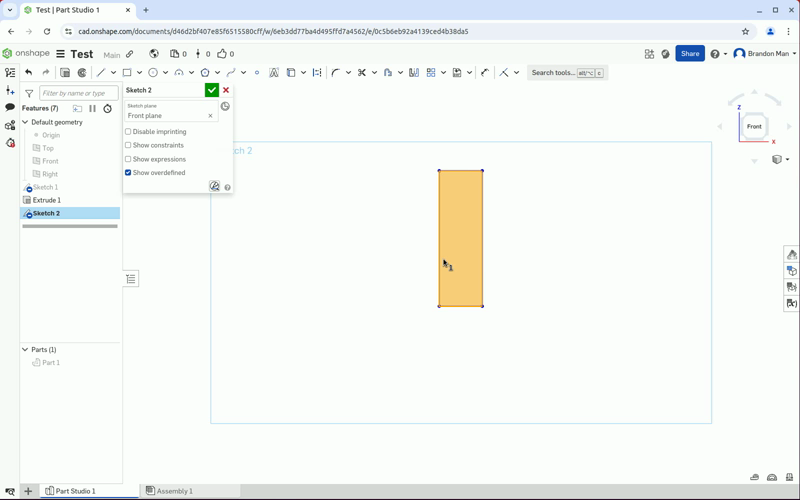
mouse_move(73, 352)
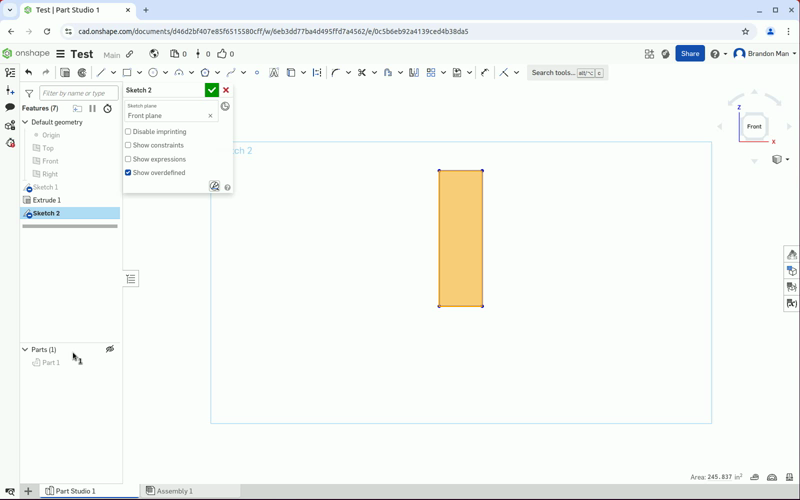
key(shift+y)
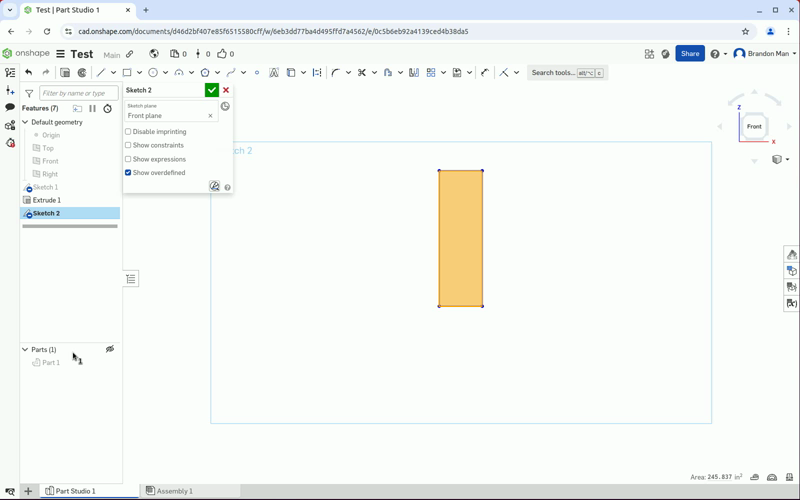
key(shift+e)
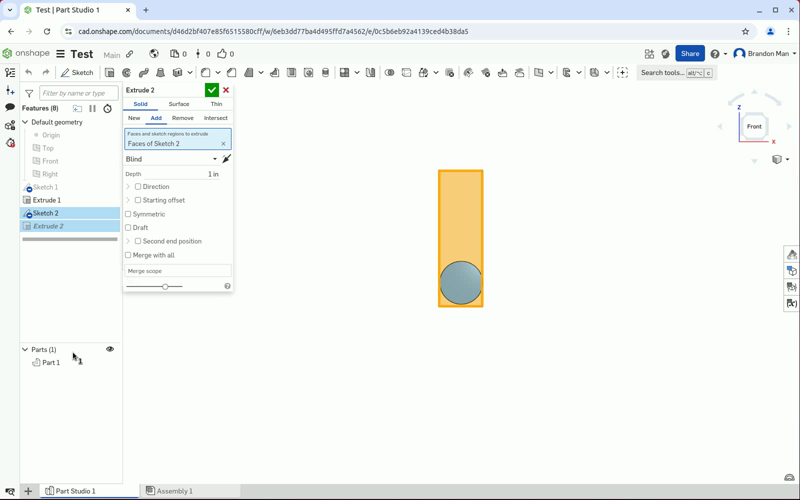
mouse_move(143, 106)
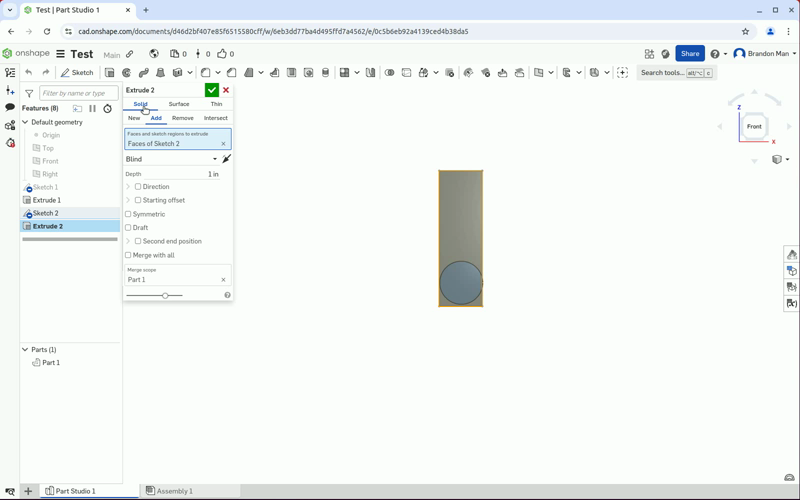
click(143, 106)
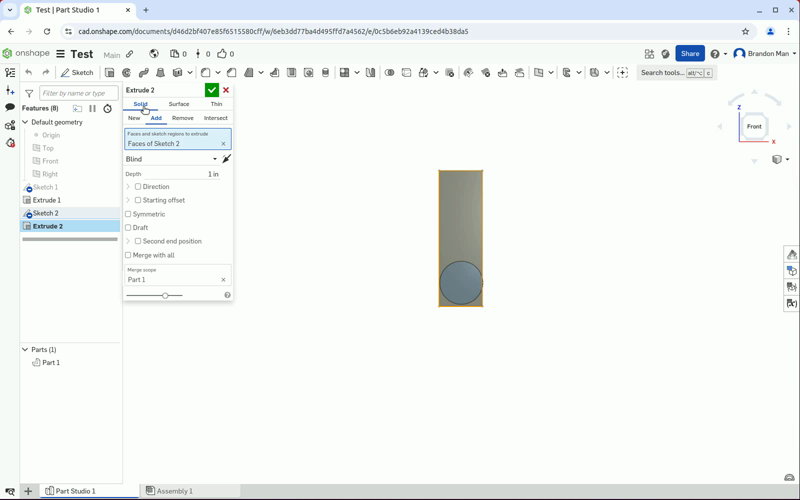
mouse_move(137, 120)
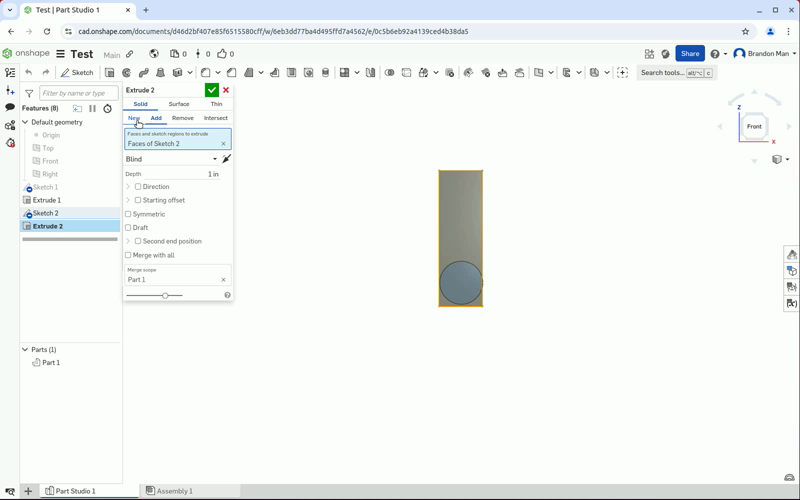
click(137, 120)
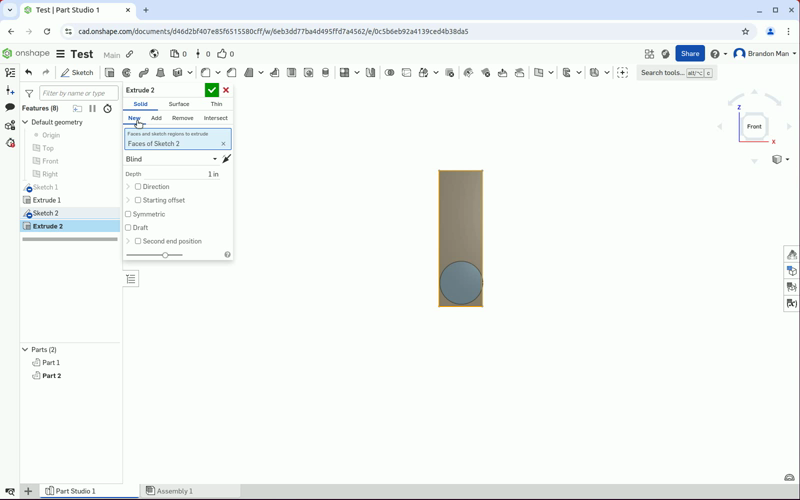
key(tab, 4)
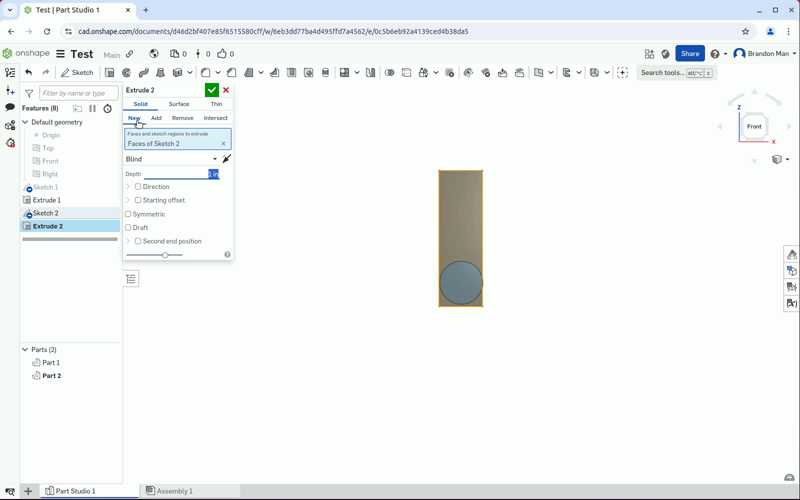
text(6.981)
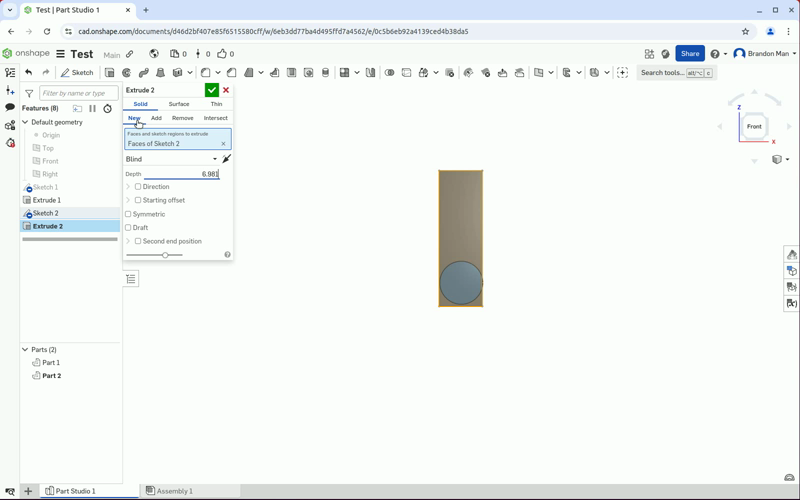
key(enter)
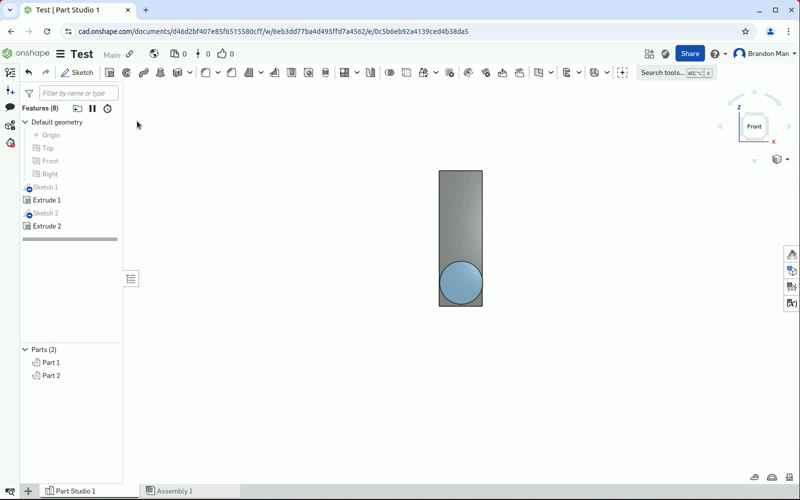
key(shift+h)
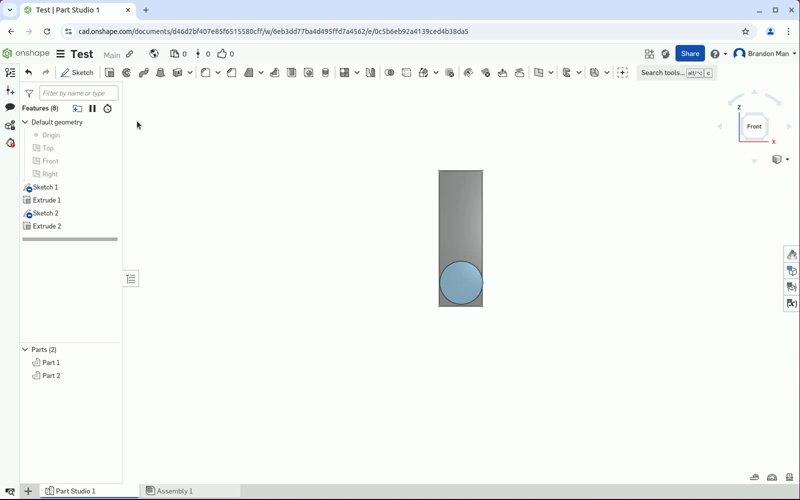
key(shift+h)
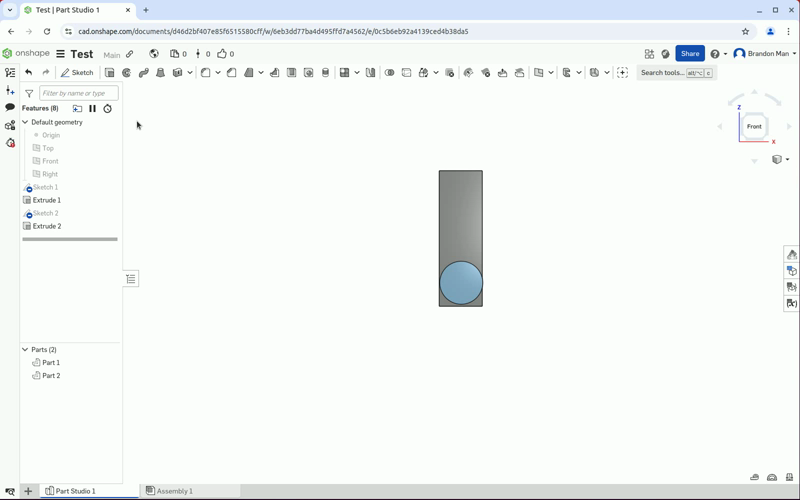
mouse_move(73, 189)
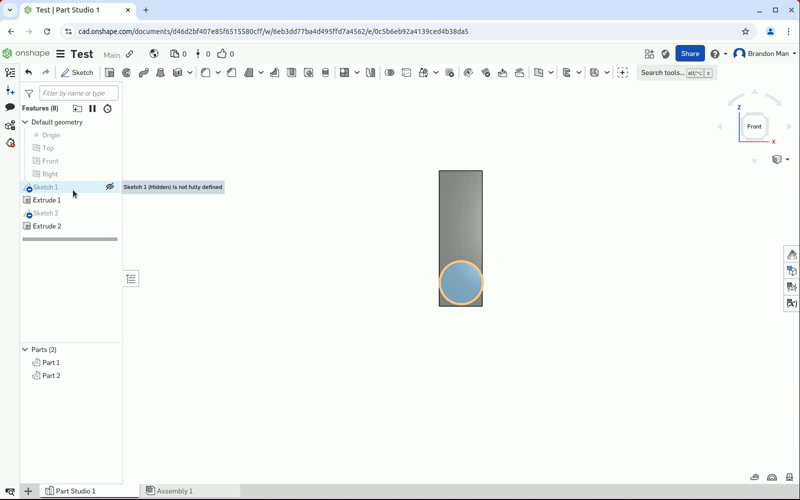
click(73, 189)
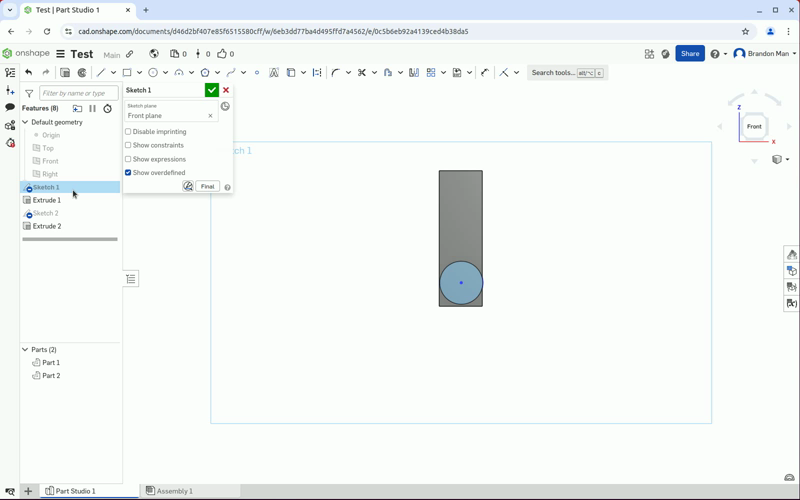
mouse_move(229, 92)
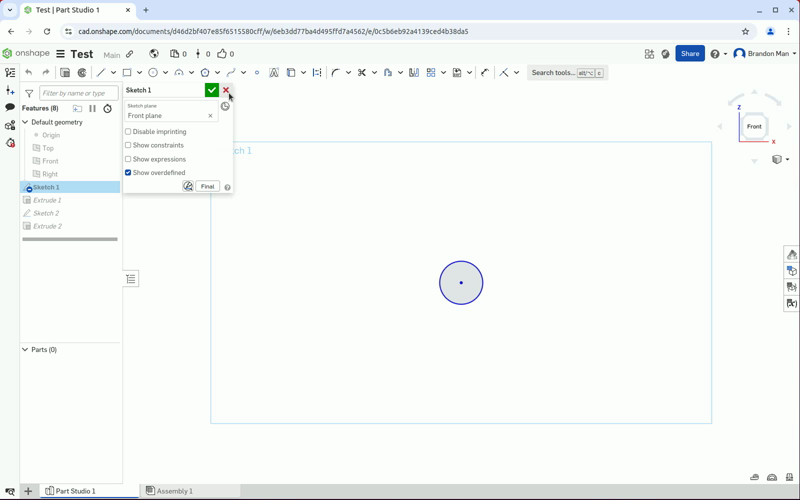
click(229, 92)
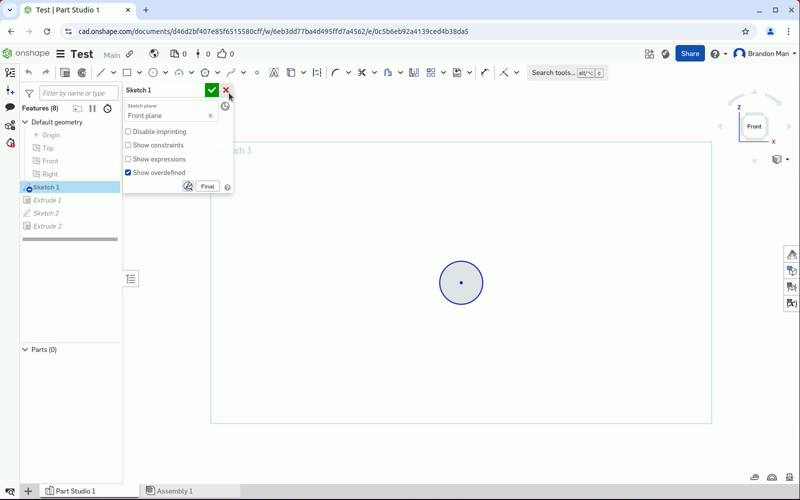
key(shift+s)
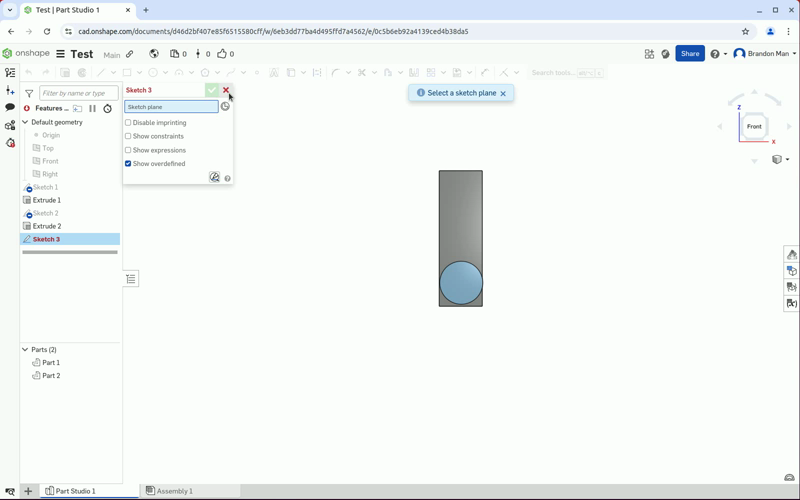
mouse_move(73, 163)
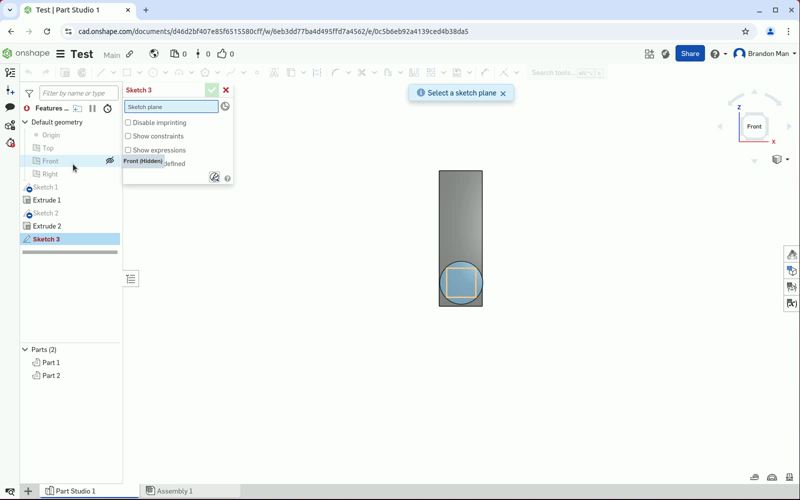
click(73, 163)
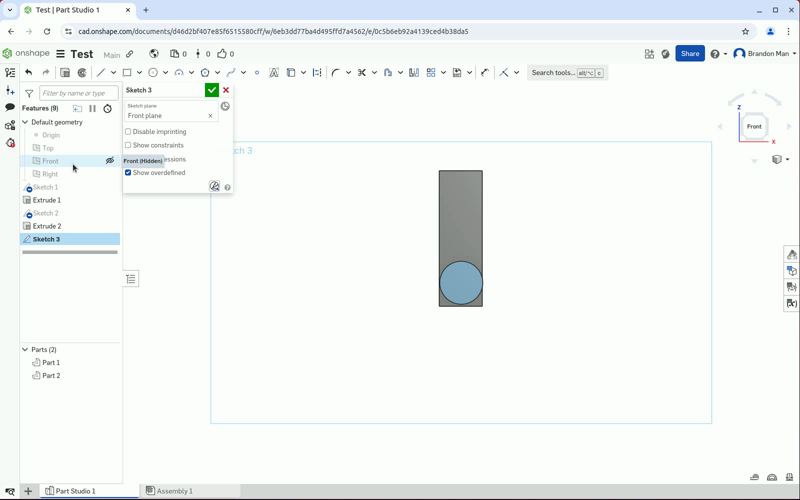
mouse_move(73, 352)
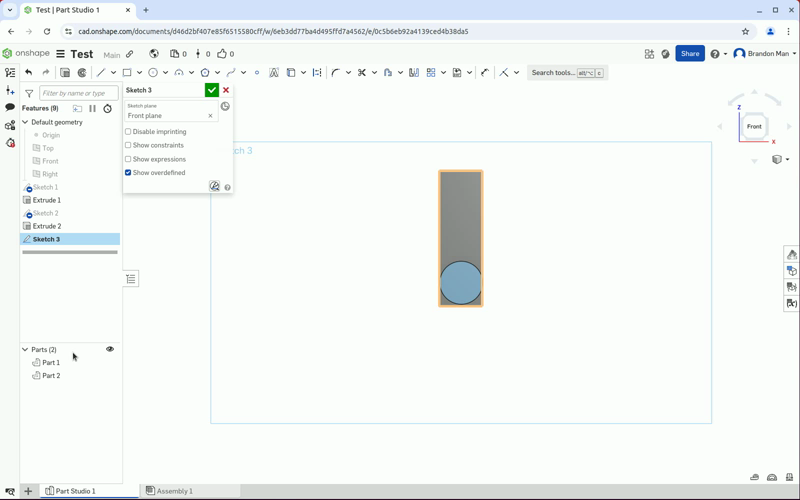
key(y)
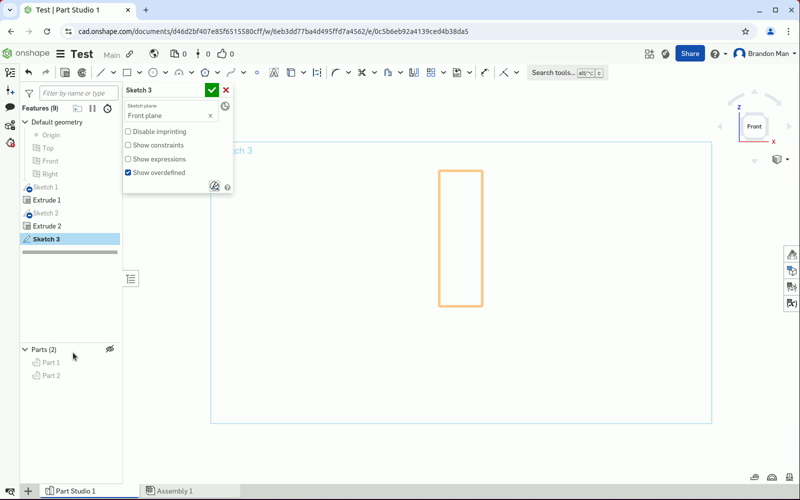
key(c)
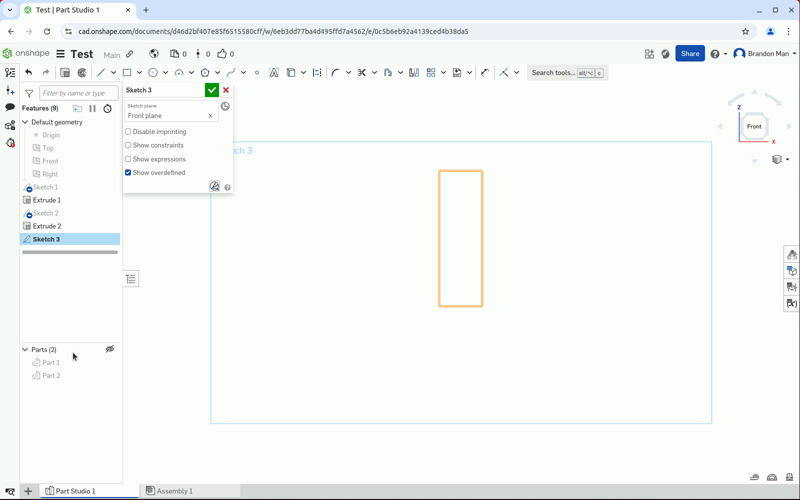
key_down(shift)
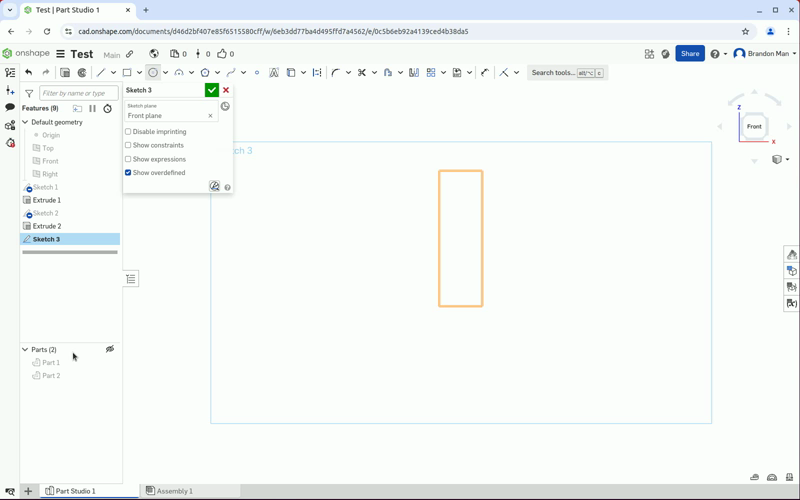
mouse_move(461, 193)
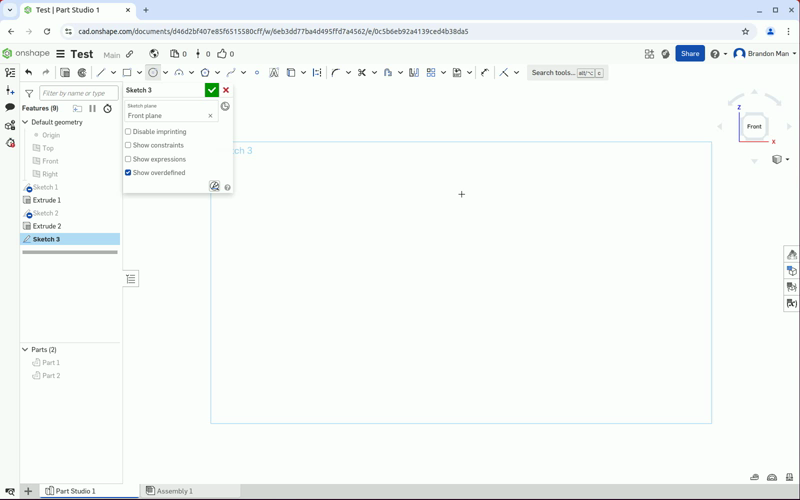
click(461, 193)
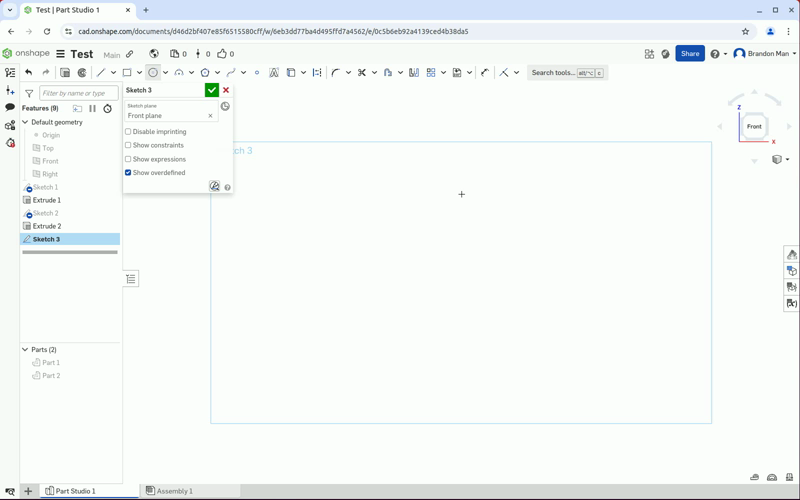
key_up(shift)
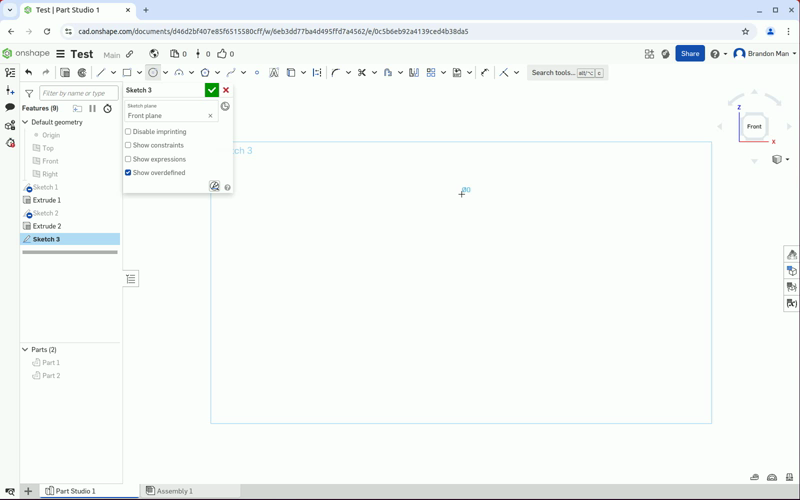
mouse_move(484, 193)
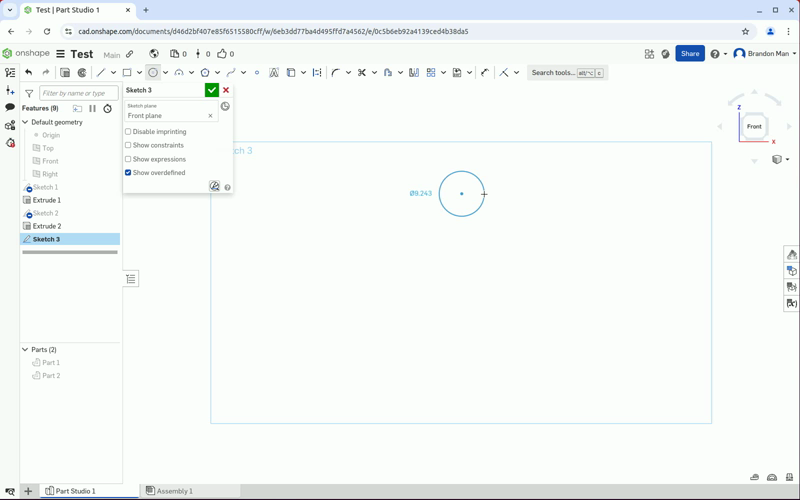
click(484, 193)
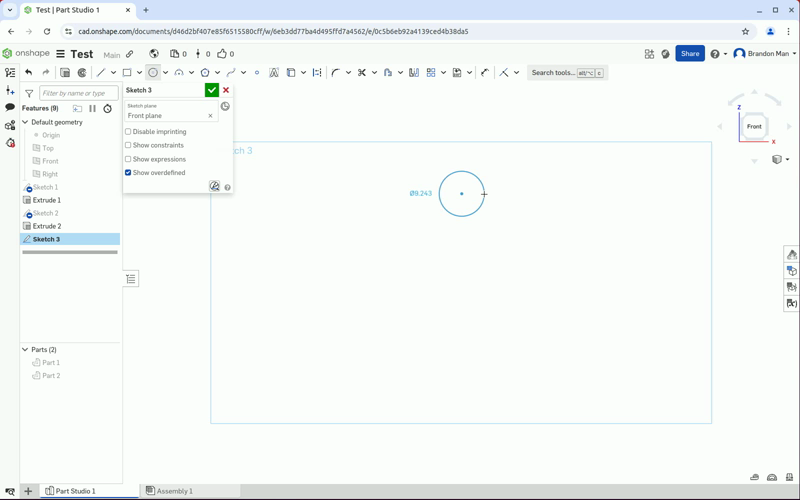
key(esc)
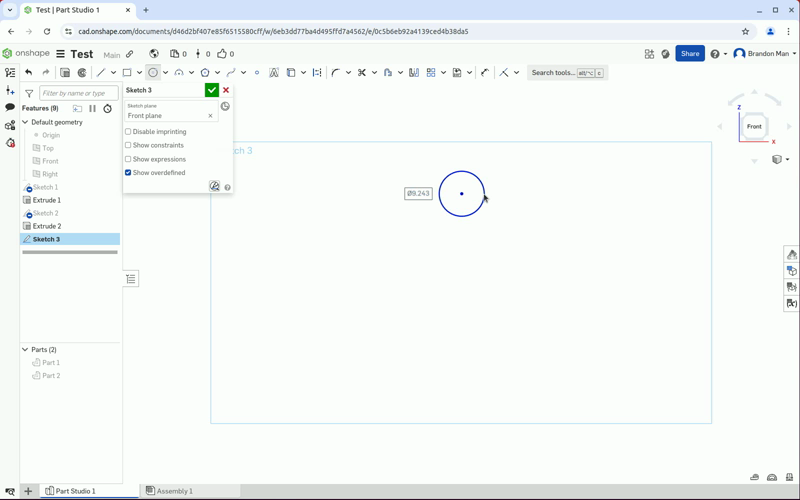
mouse_move(461, 185)
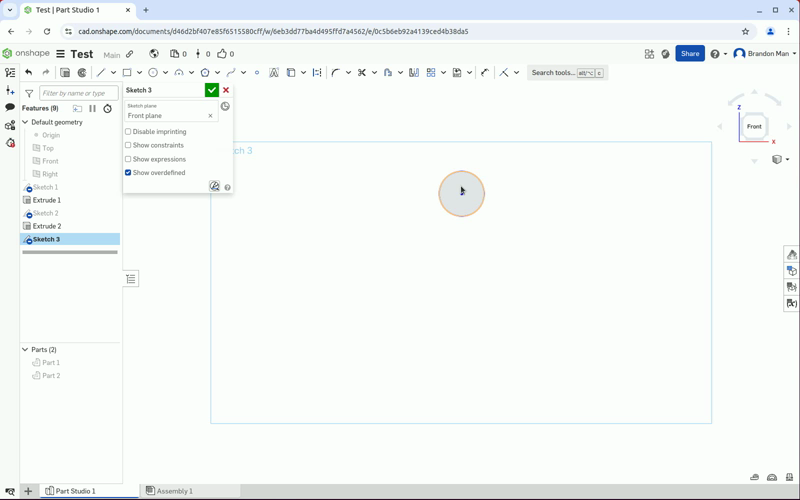
scroll(6)
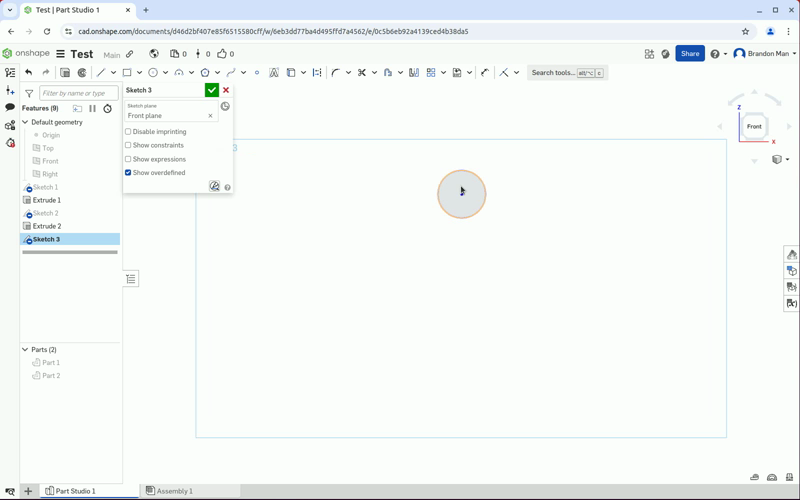
scroll(6)
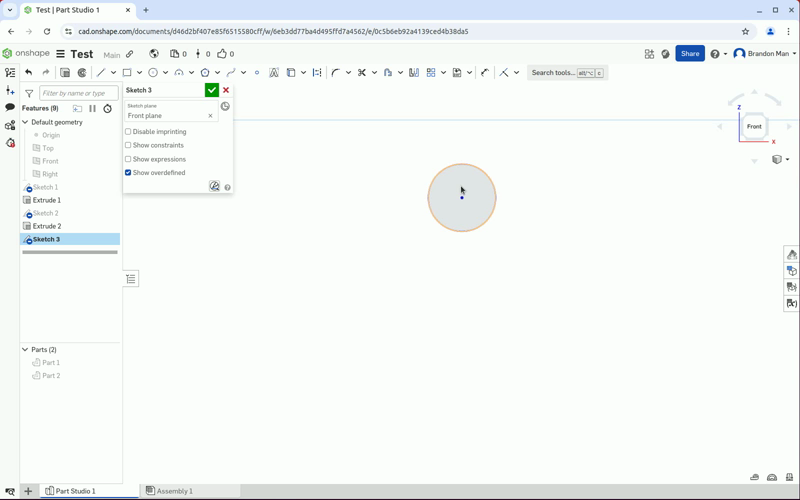
scroll(6)
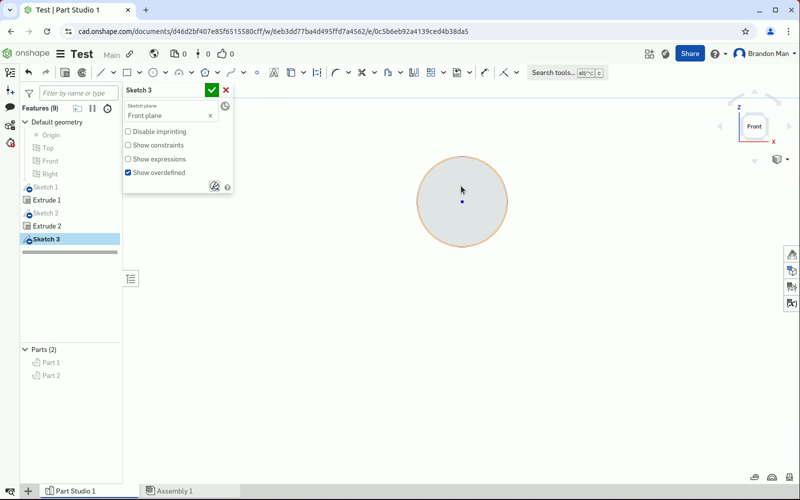
scroll(6)
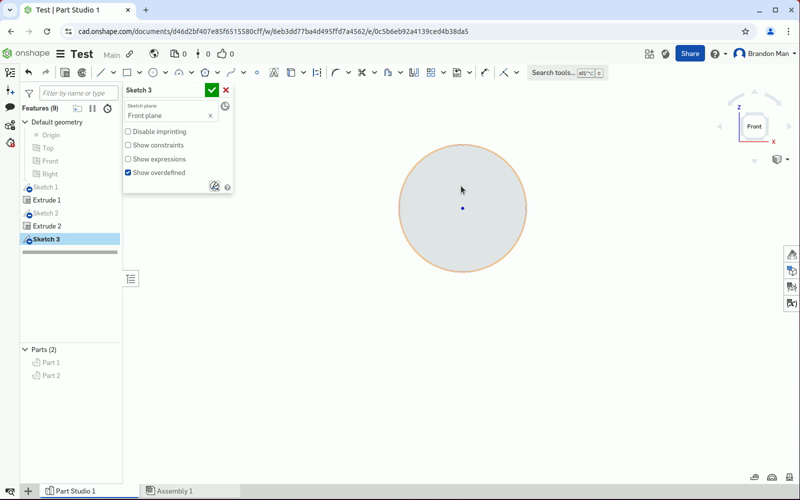
scroll(6)
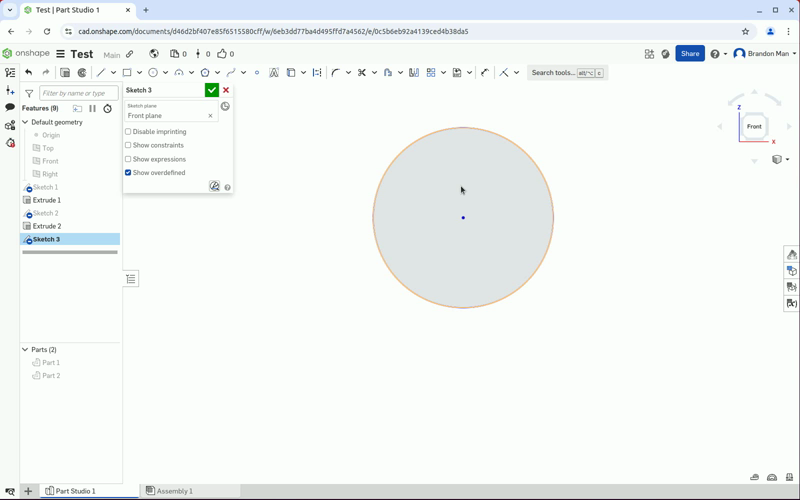
scroll(6)
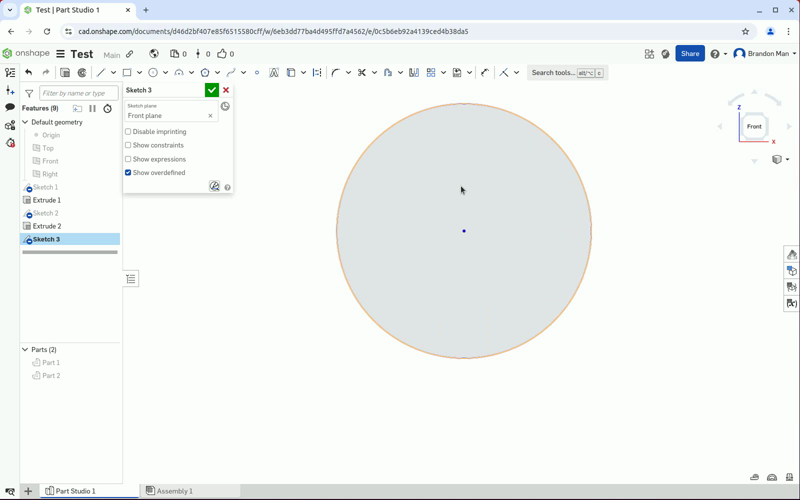
scroll(6)
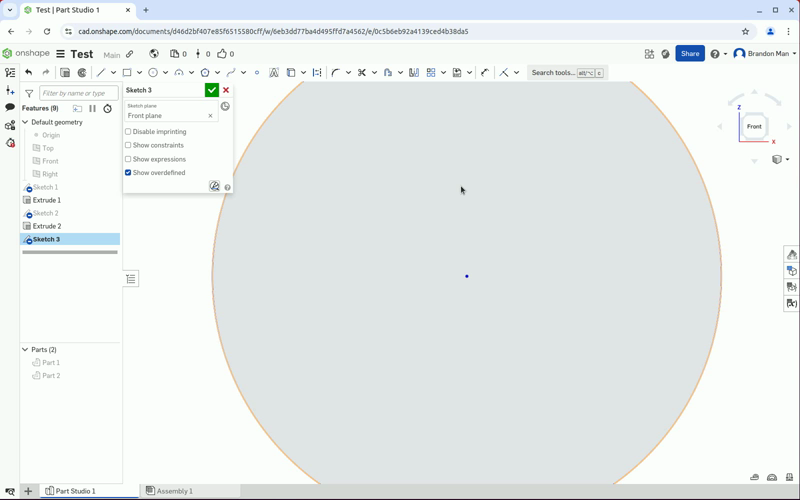
click(461, 185)
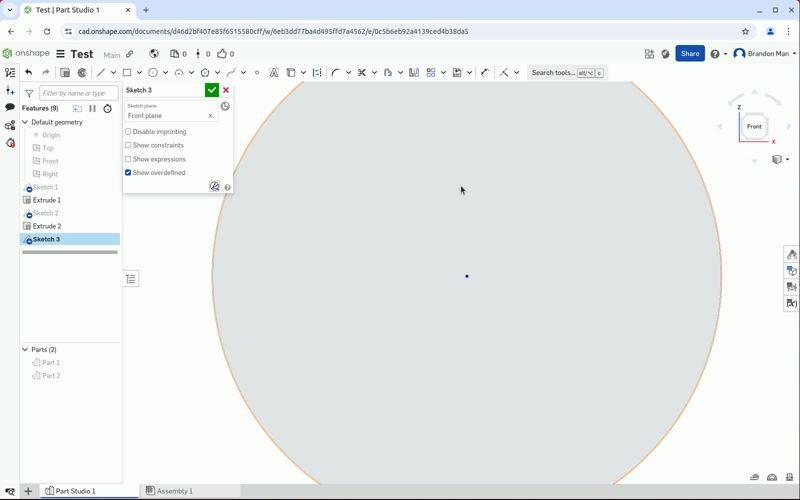
scroll(-6)
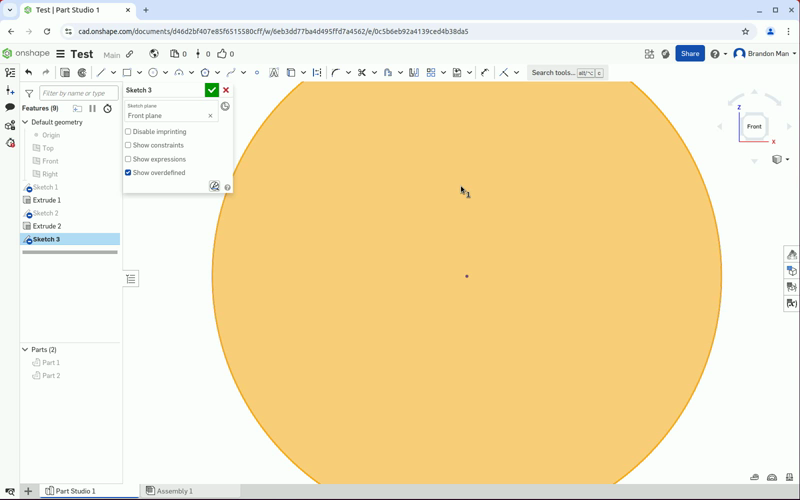
scroll(-6)
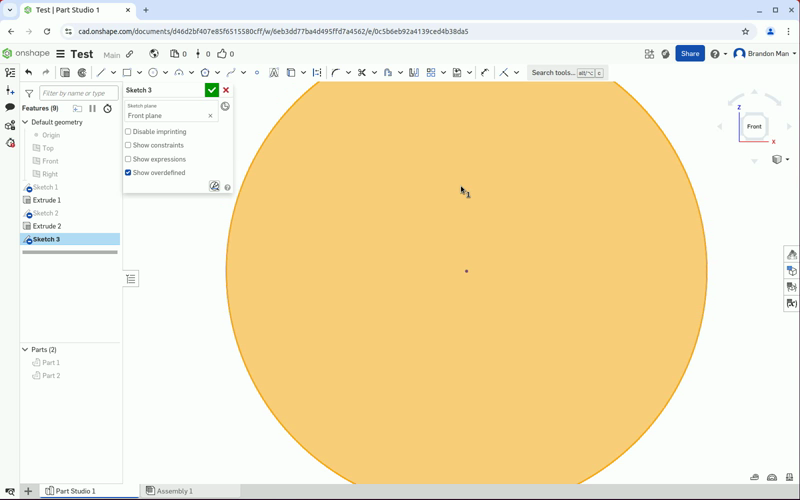
scroll(-6)
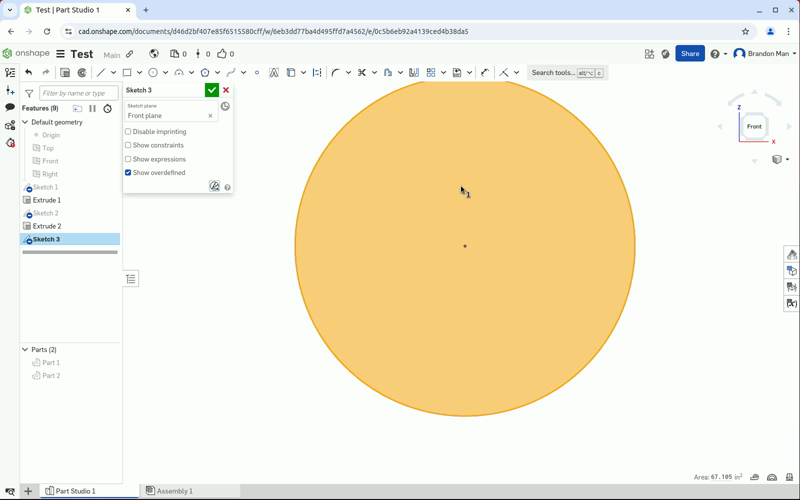
scroll(-6)
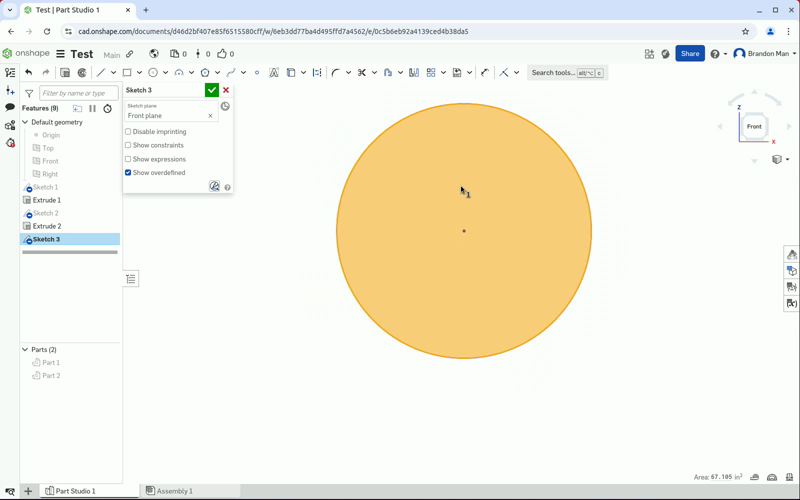
scroll(-6)
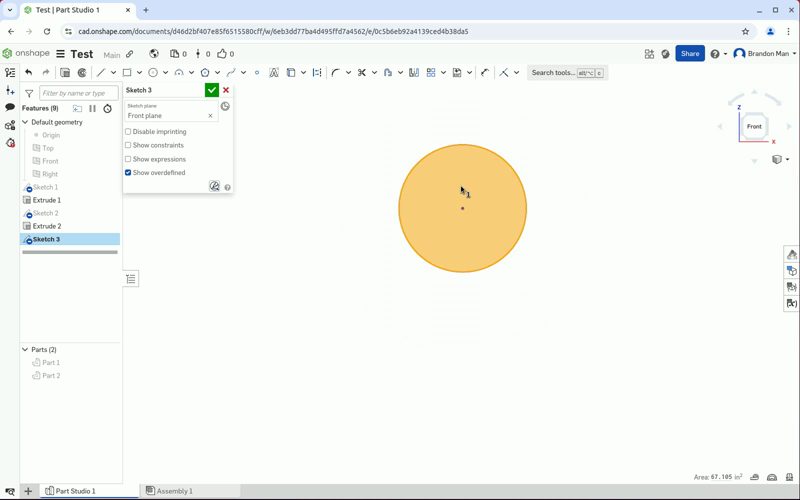
scroll(-6)
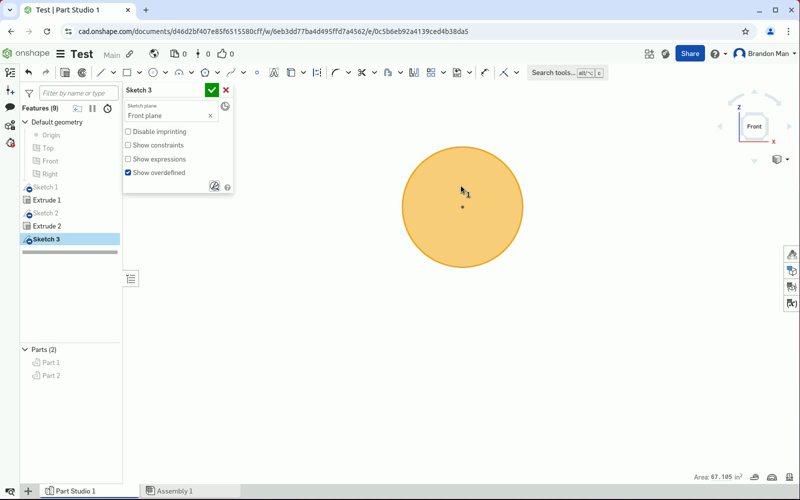
scroll(-6)
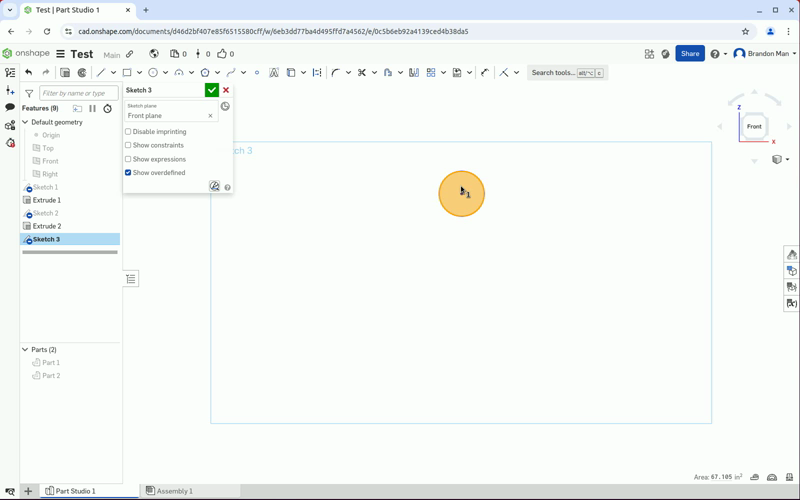
mouse_move(73, 352)
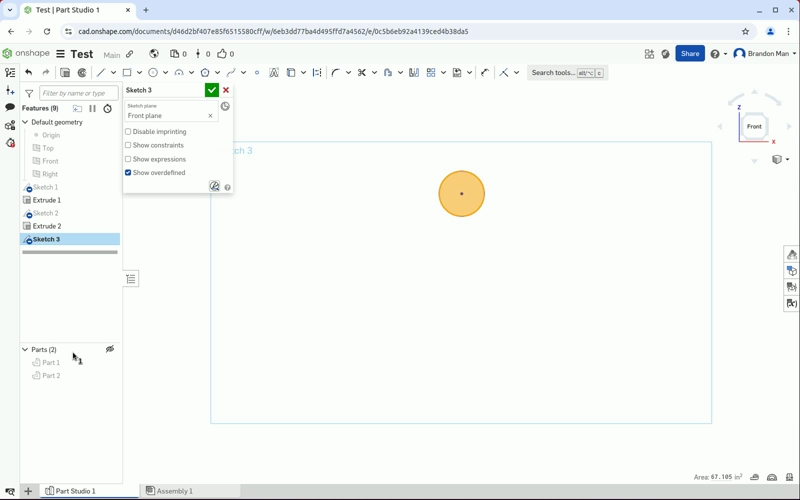
key(shift+y)
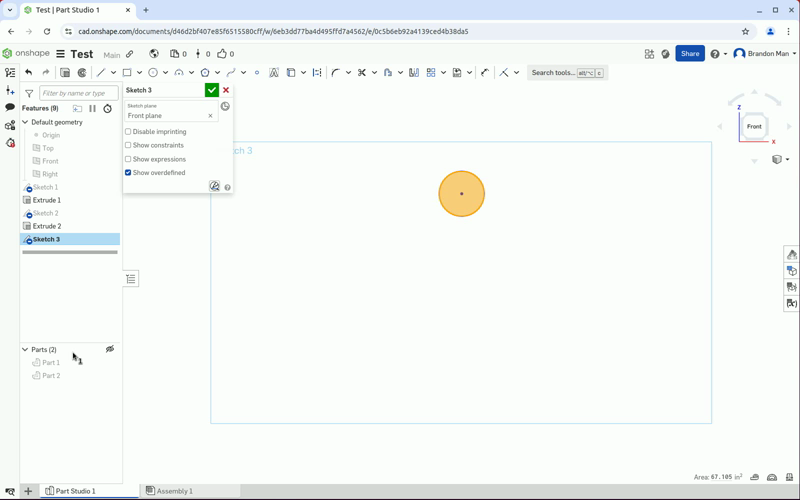
key(shift+e)
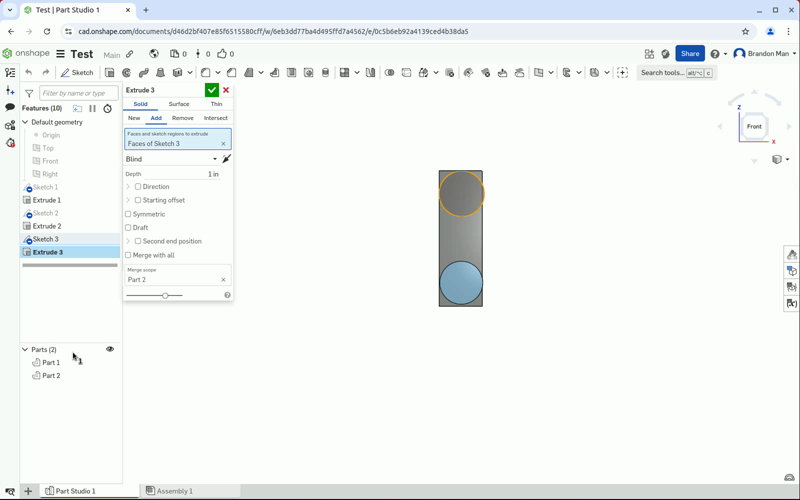
mouse_move(143, 106)
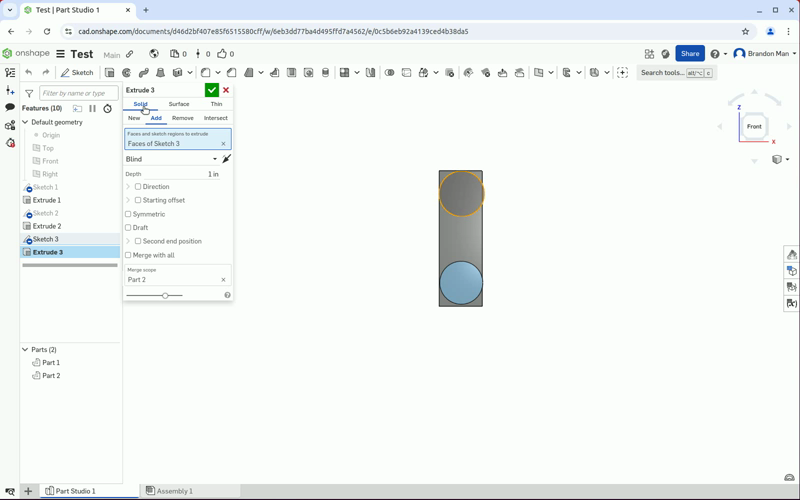
click(143, 106)
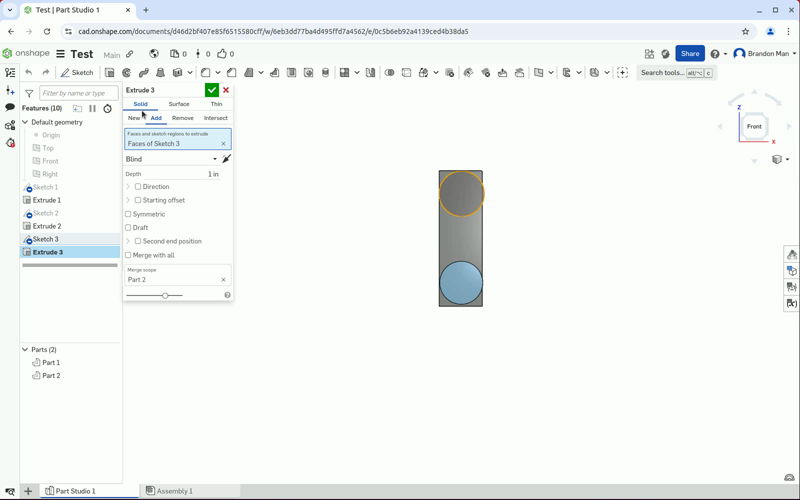
mouse_move(137, 120)
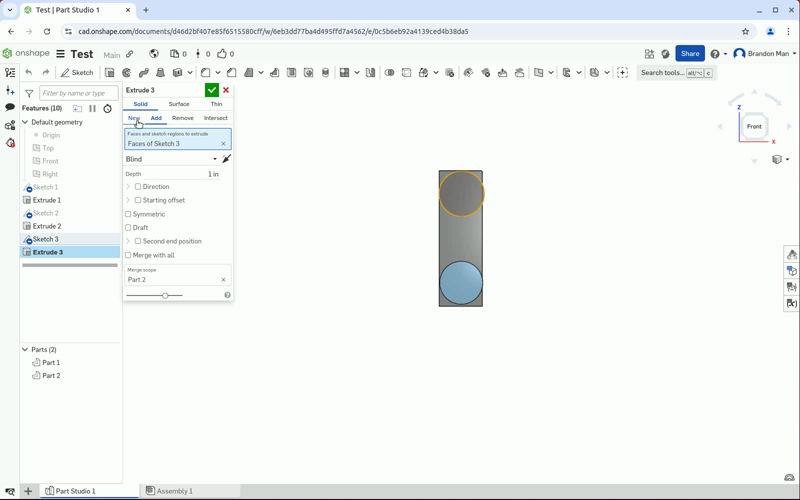
click(137, 120)
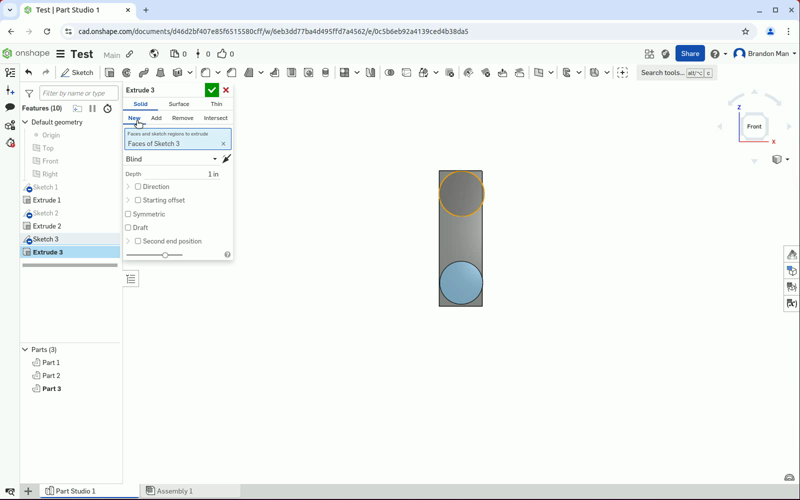
key(tab, 4)
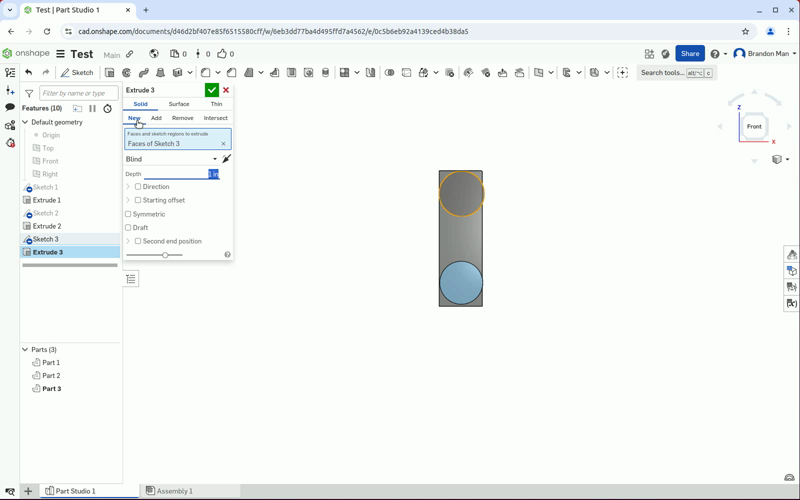
text(-20.942)
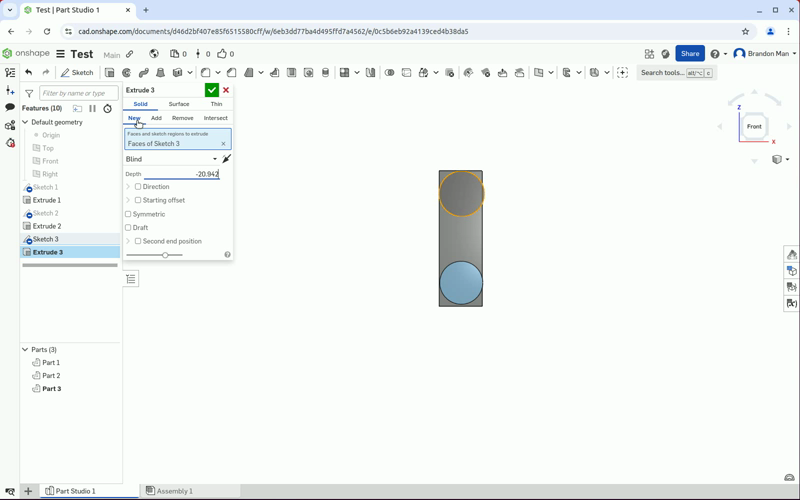
key(enter)
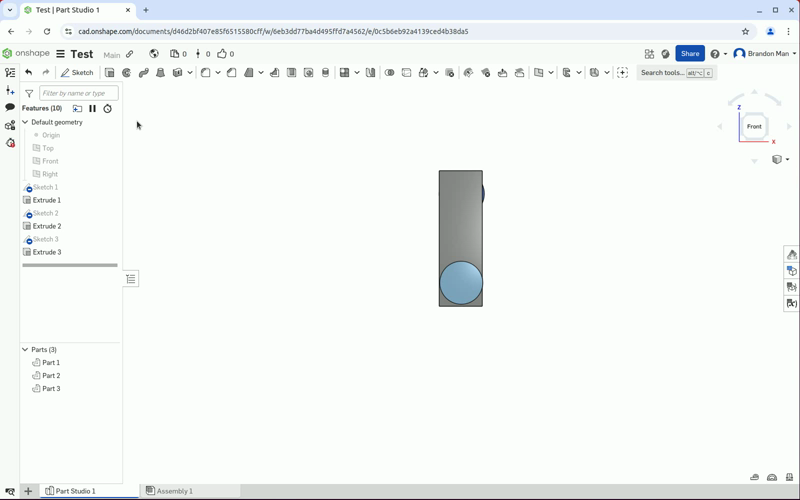
key(shift+h)
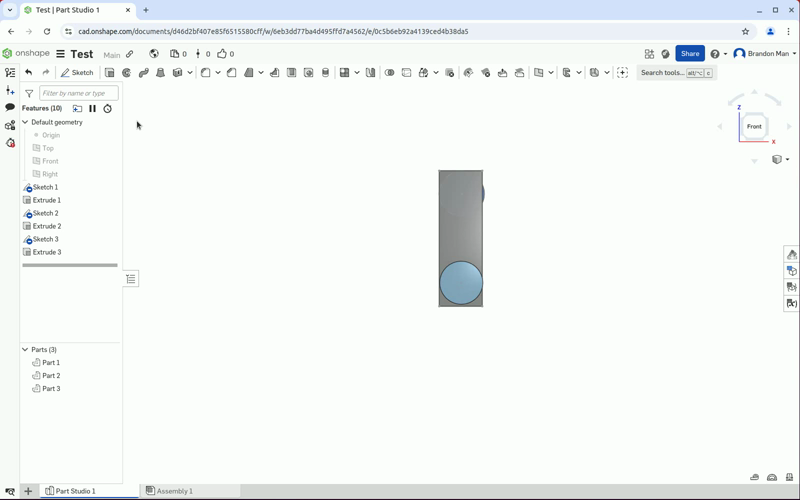
key(shift+h)
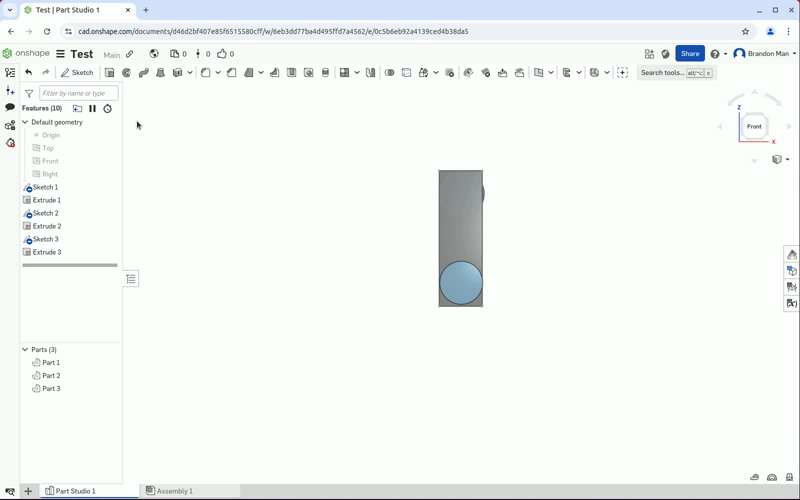
key(shift+7)
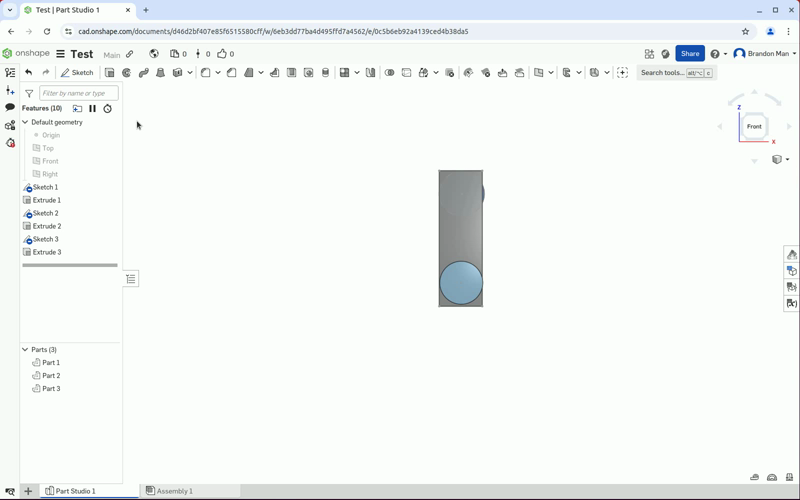
key(left, 2)
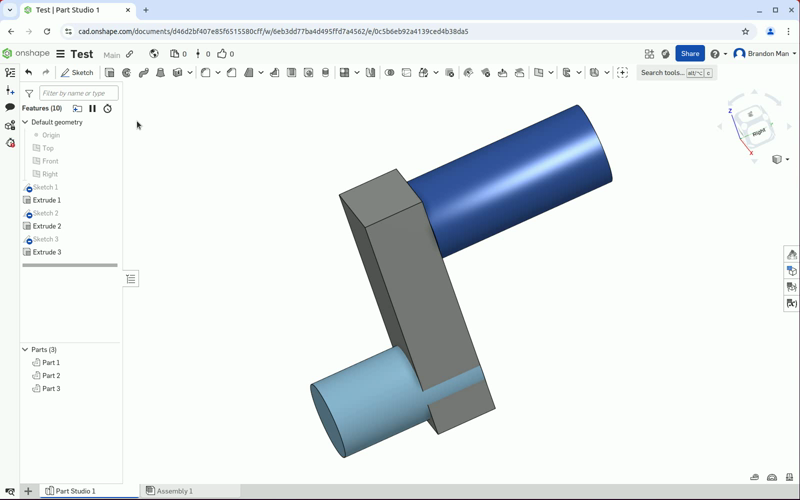
key(down, 2)
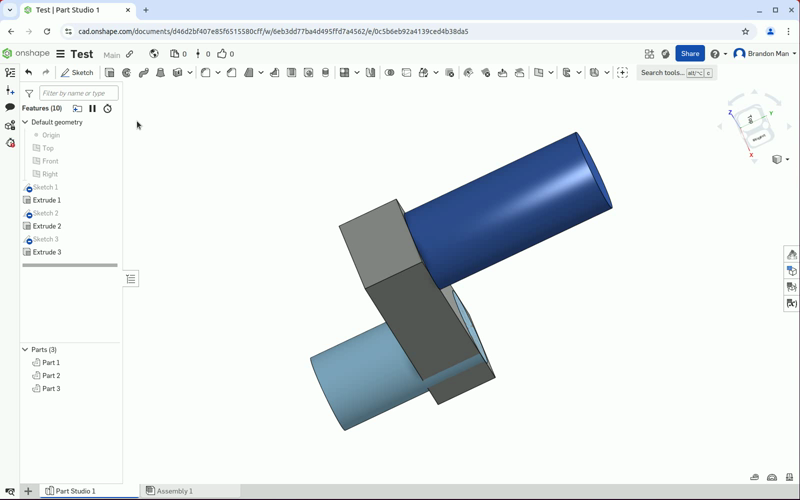
key(up, 2)
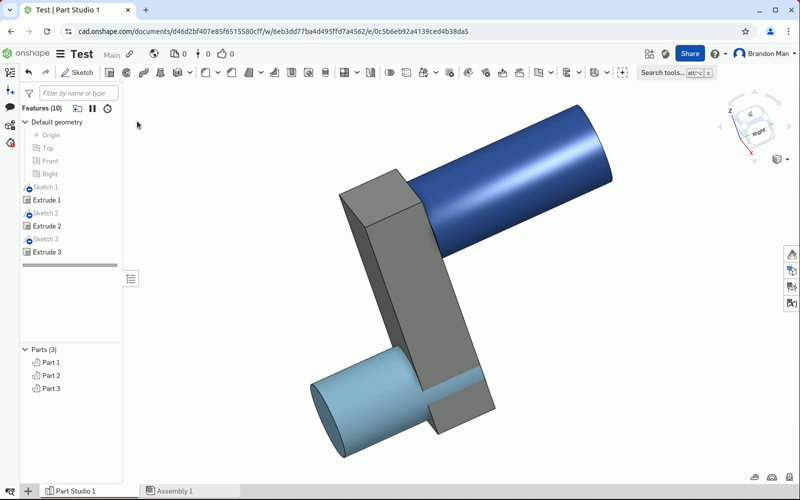
key(right, 2)
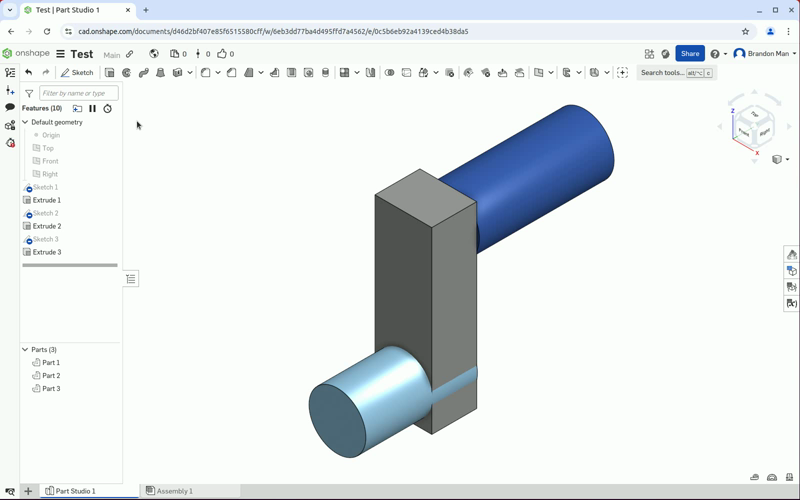
mouse_move(73, 189)
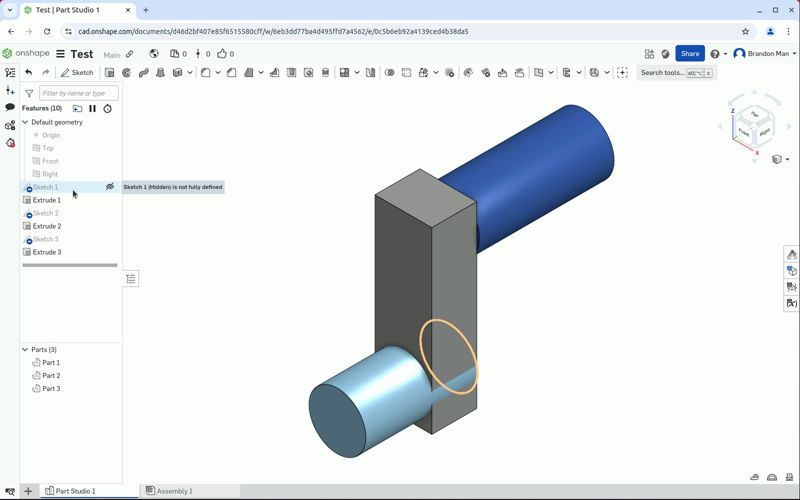
click(73, 189)